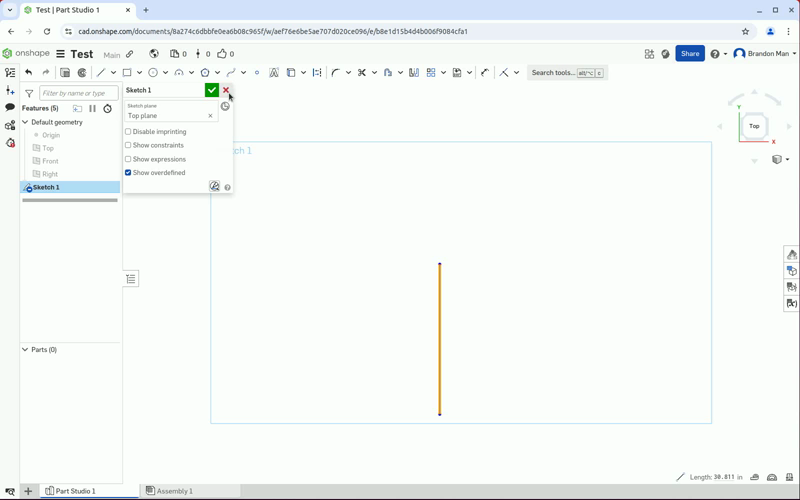
key(shift+h)
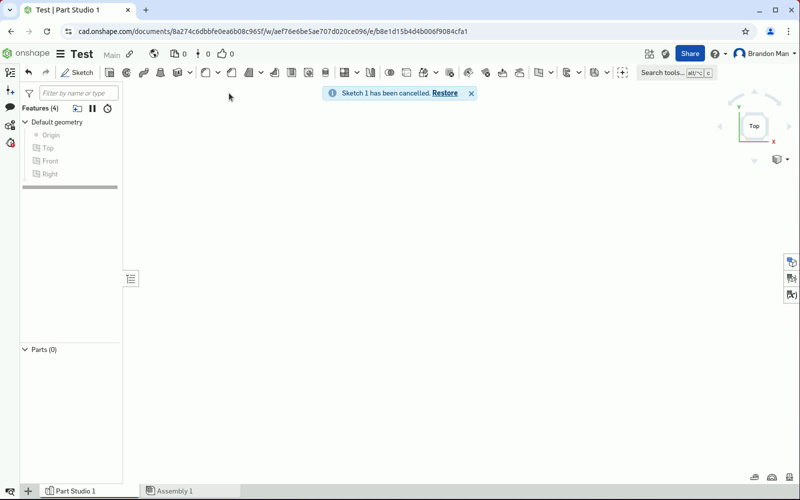
mouse_move(73, 352)
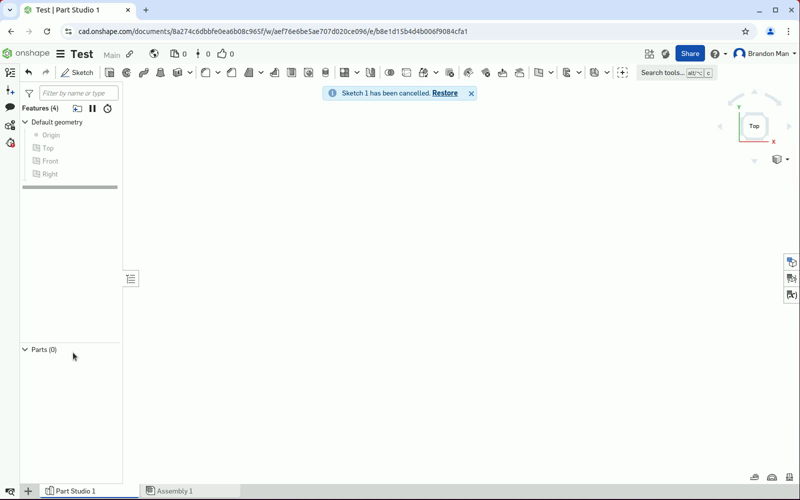
key(y)
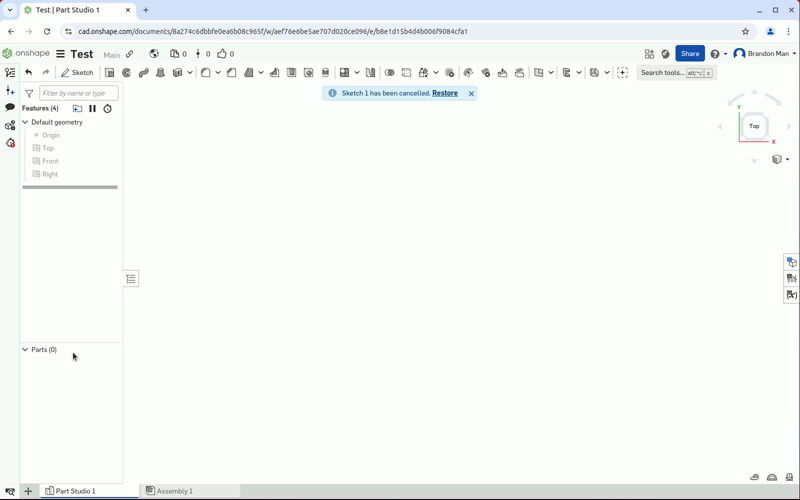
key(shift+p)
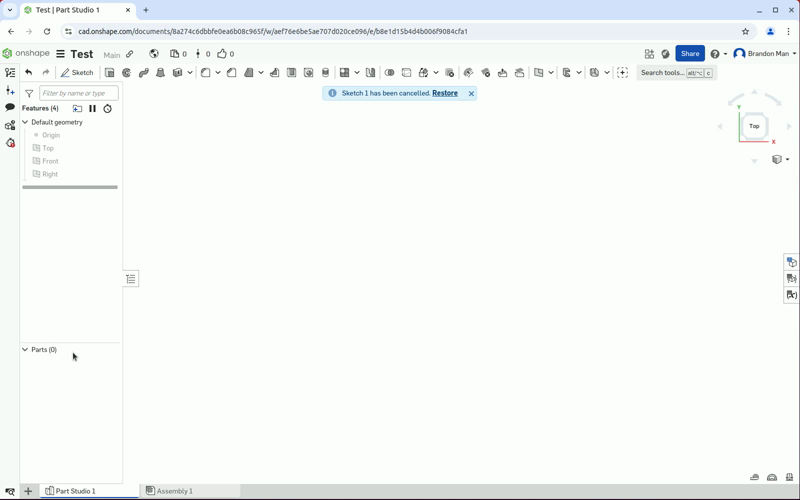
key(space)
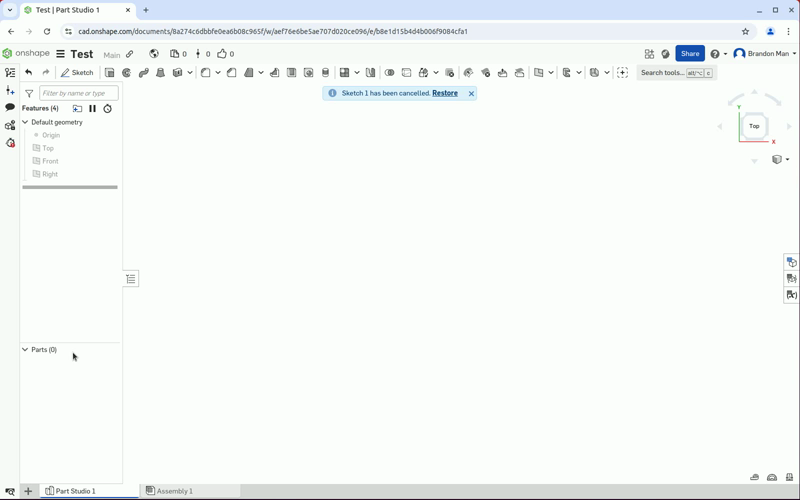
key_down(shift)
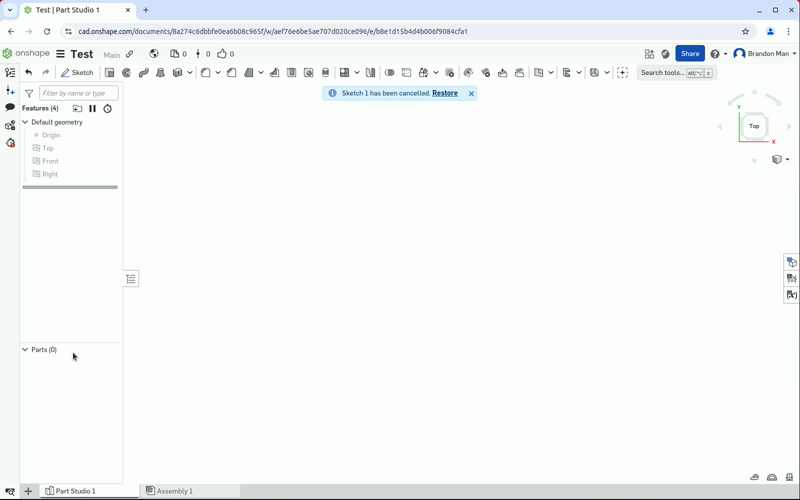
key(up)
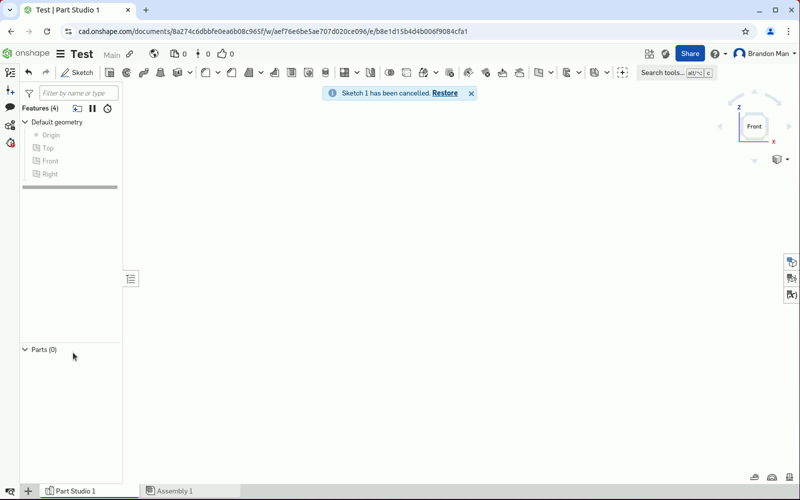
key_up(shift)
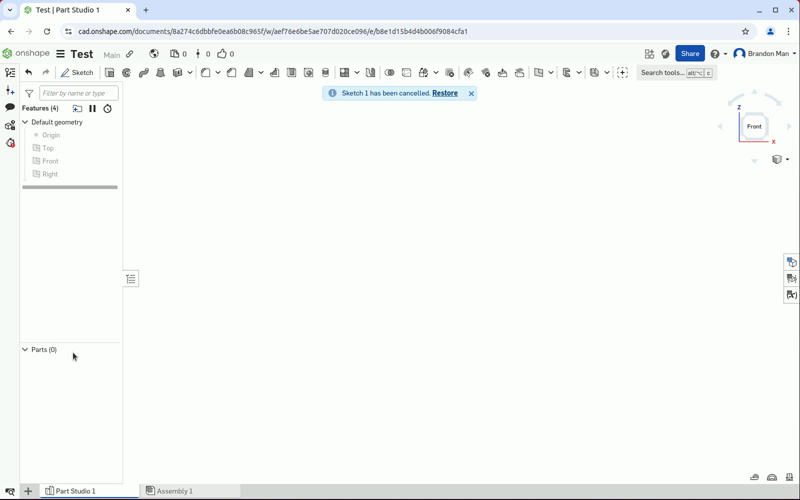
mouse_move(73, 352)
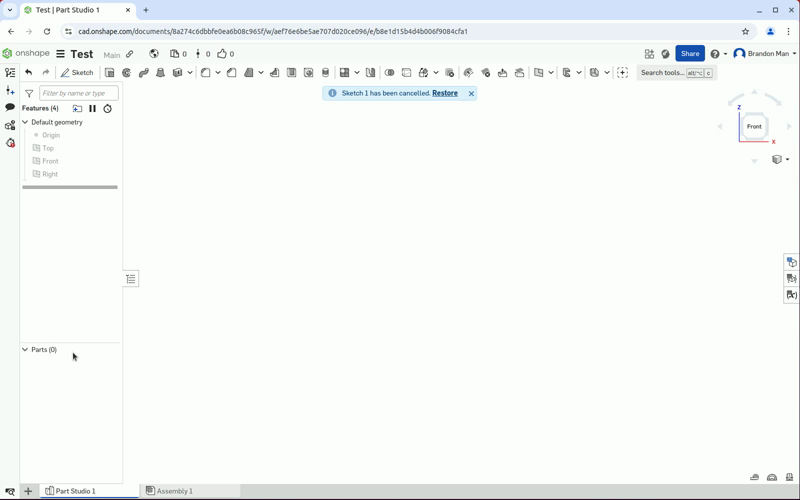
key(shift+y)
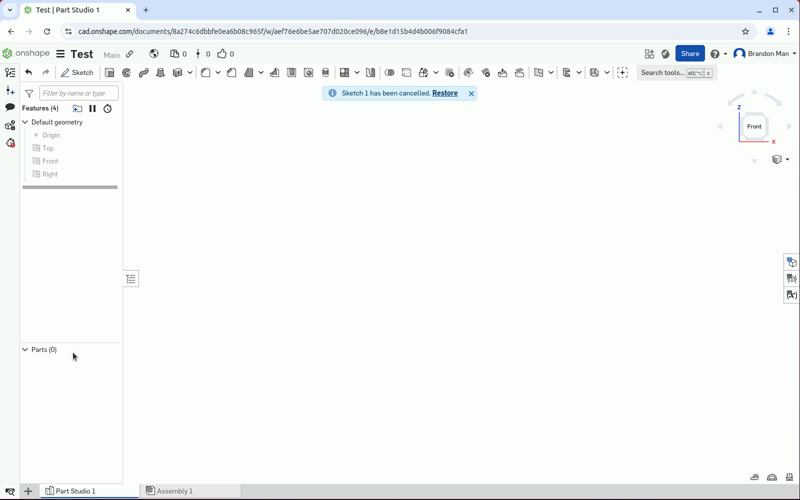
key(shift+s)
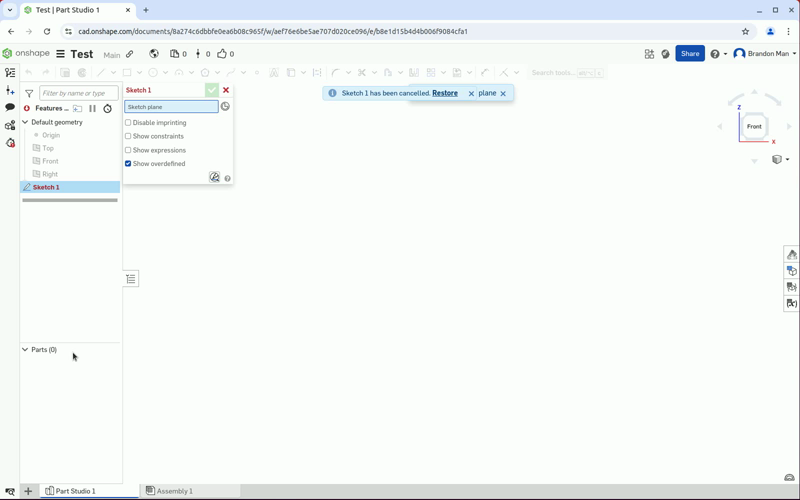
mouse_move(73, 163)
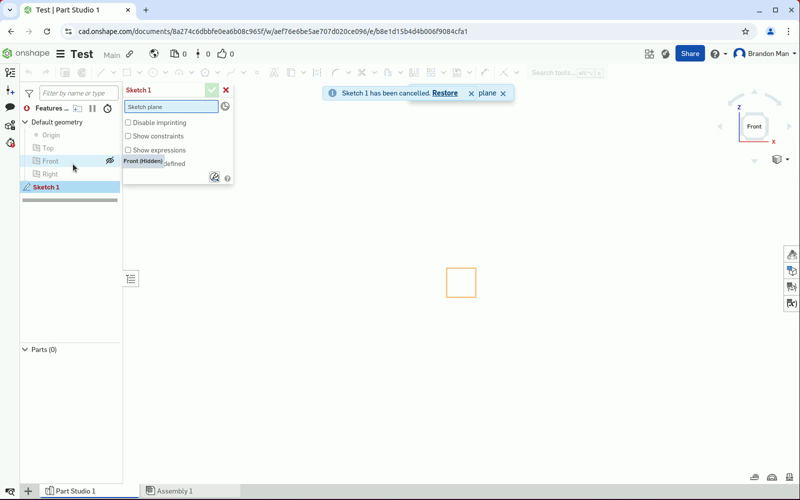
click(73, 163)
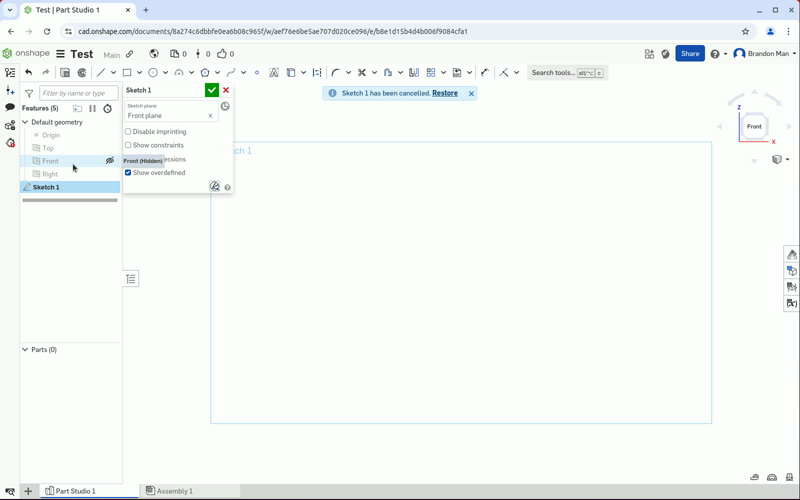
mouse_move(73, 352)
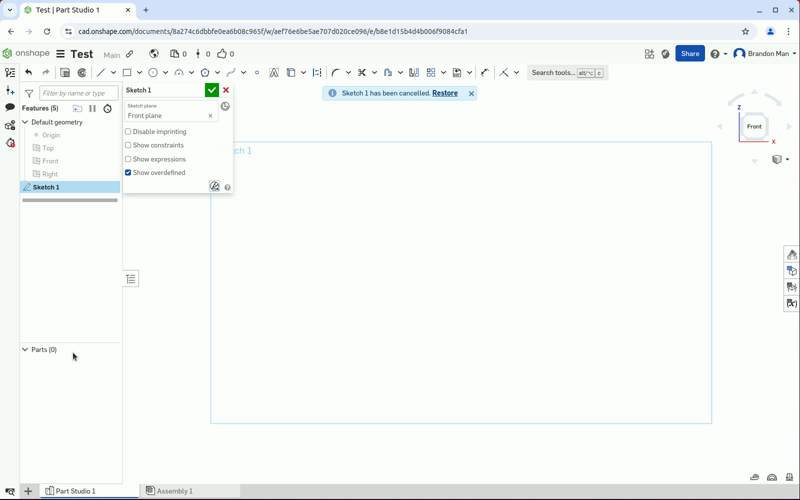
key(y)
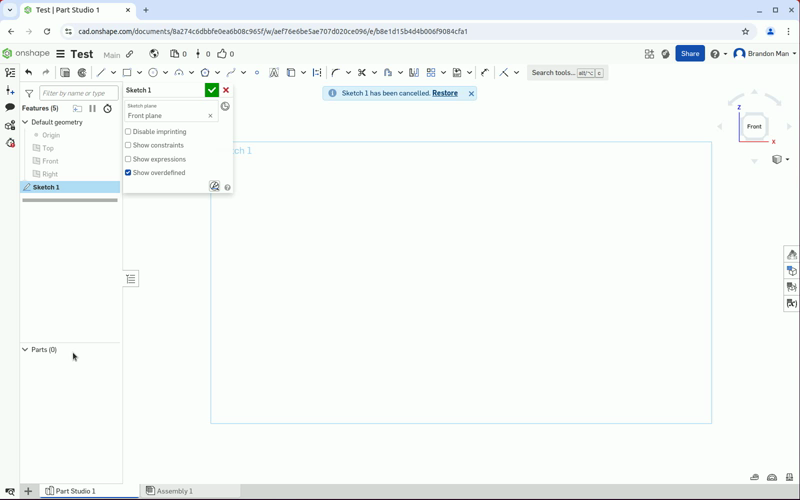
key(l)
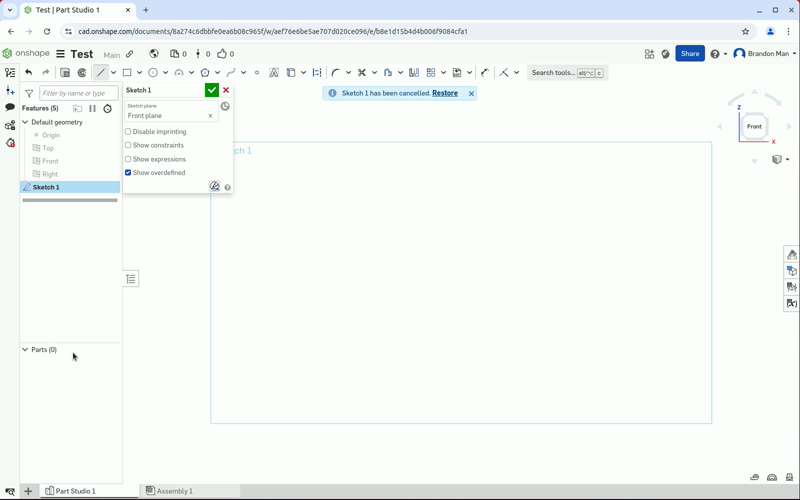
key_down(shift)
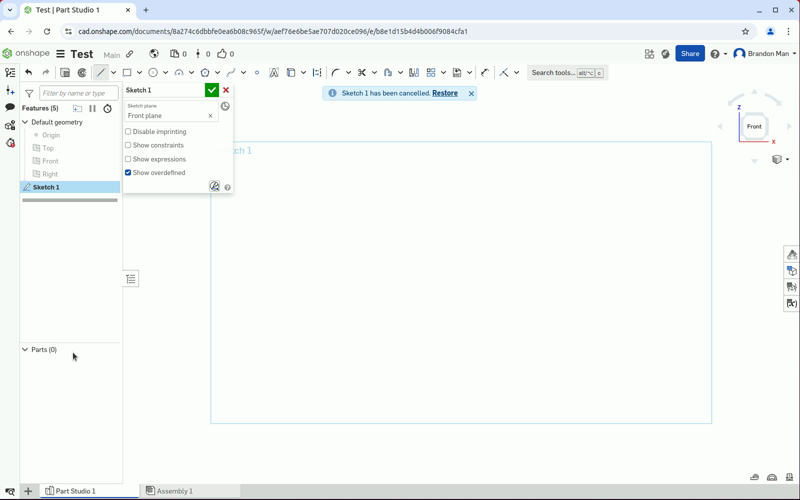
mouse_move(348, 345)
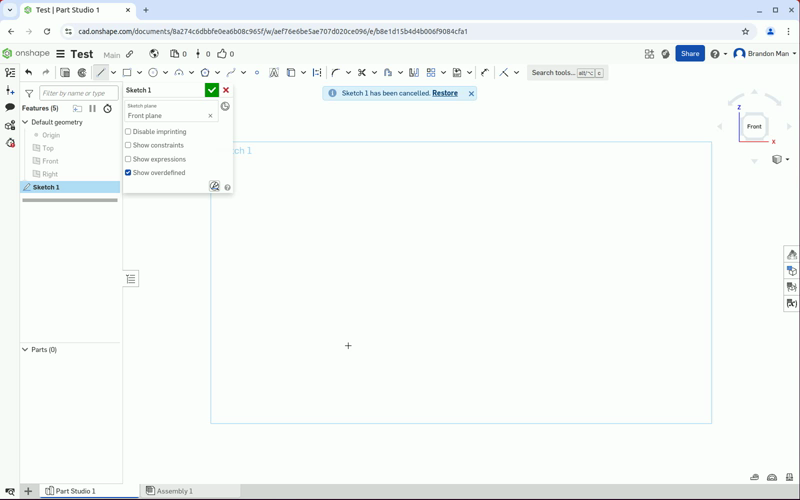
click(348, 345)
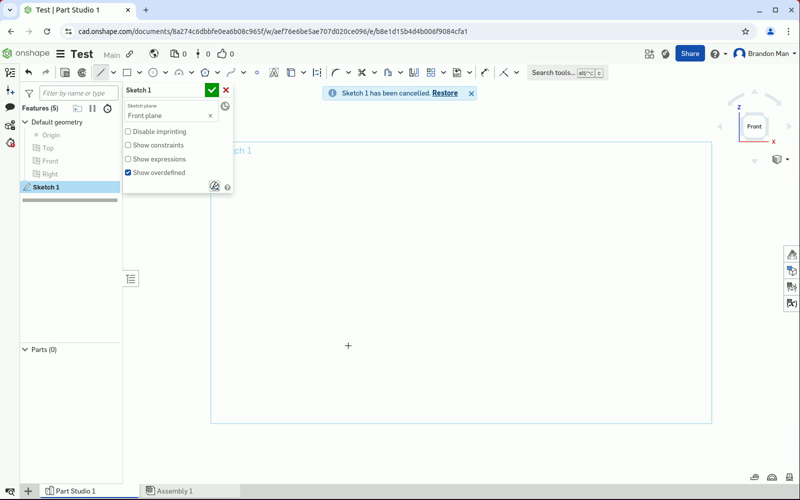
key_up(shift)
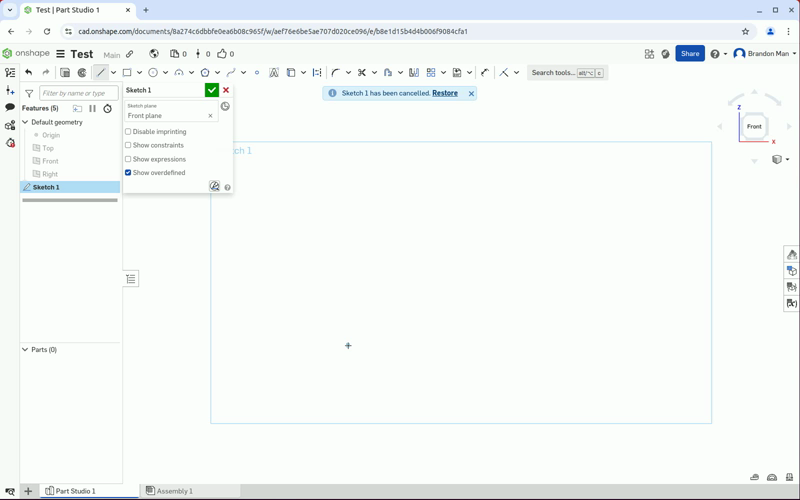
key_down(shift)
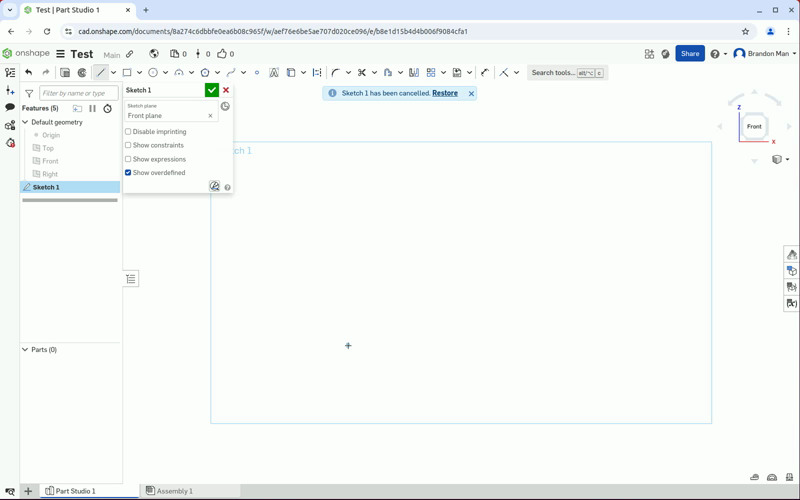
mouse_move(460, 345)
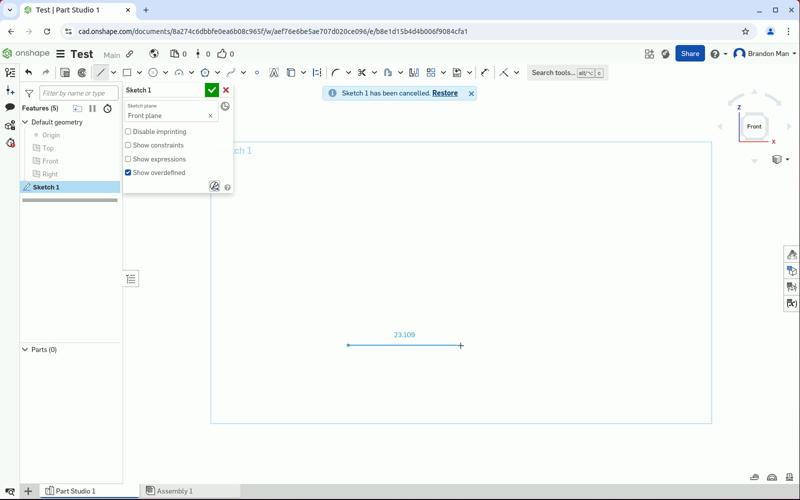
click(460, 345)
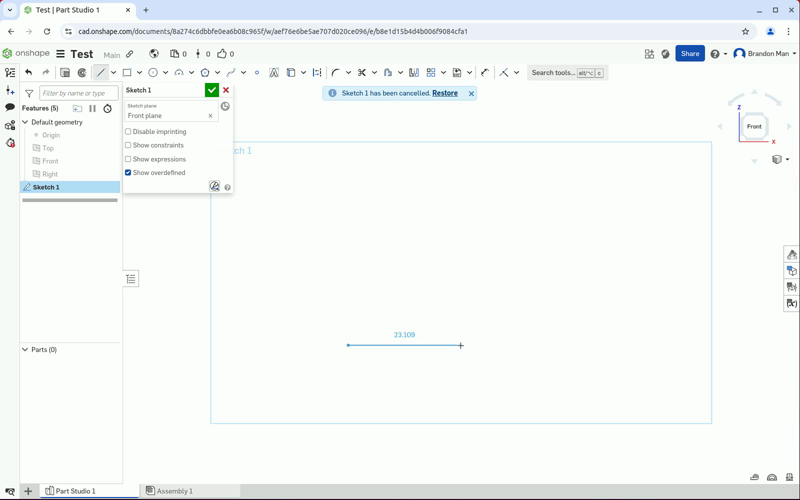
key_up(shift)
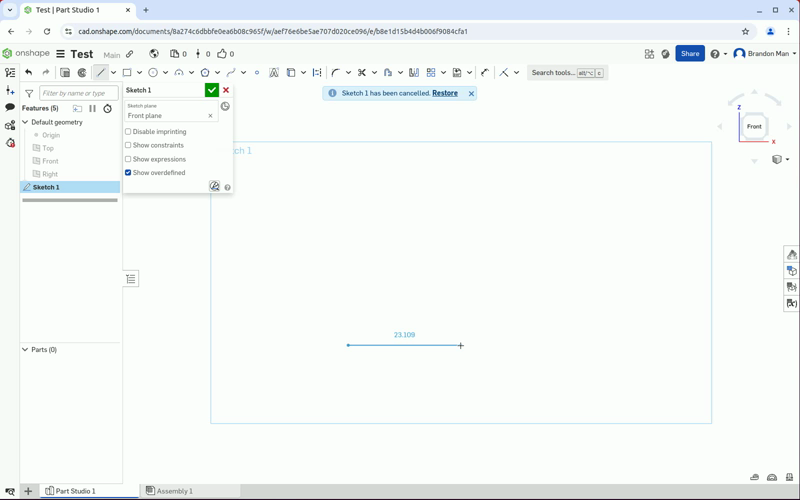
key_down(shift)
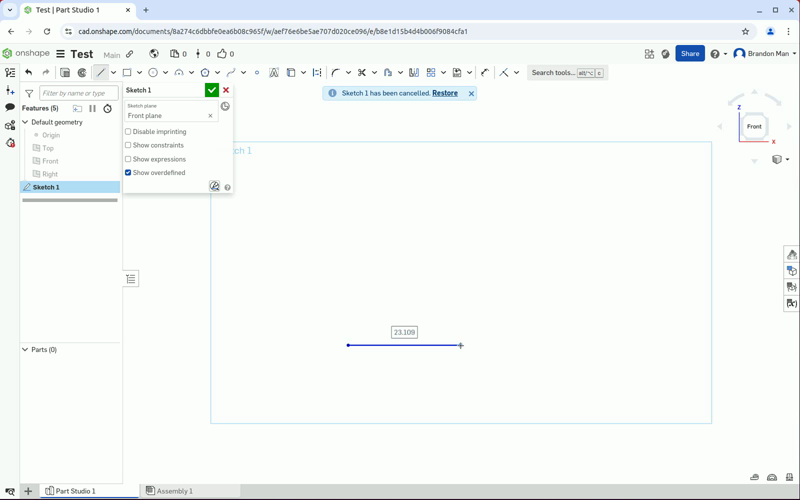
mouse_move(460, 282)
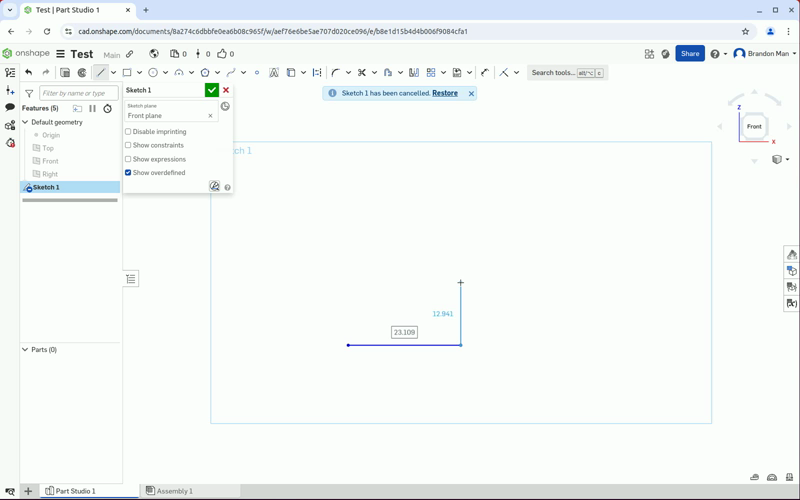
click(460, 282)
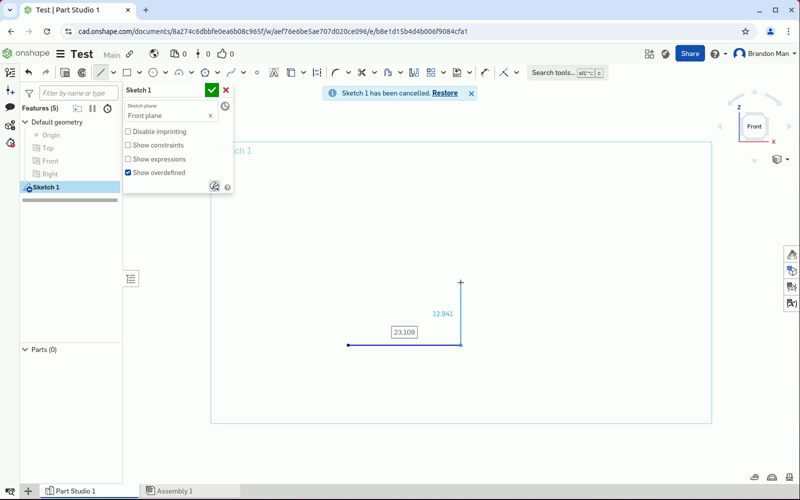
key_up(shift)
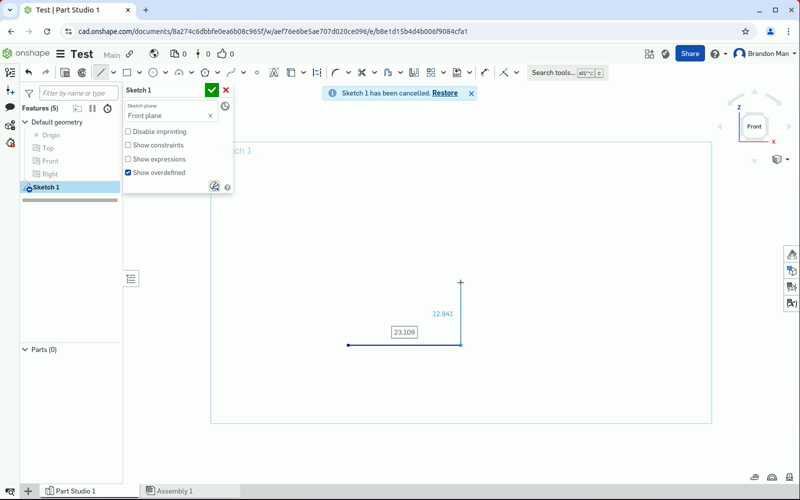
key_down(shift)
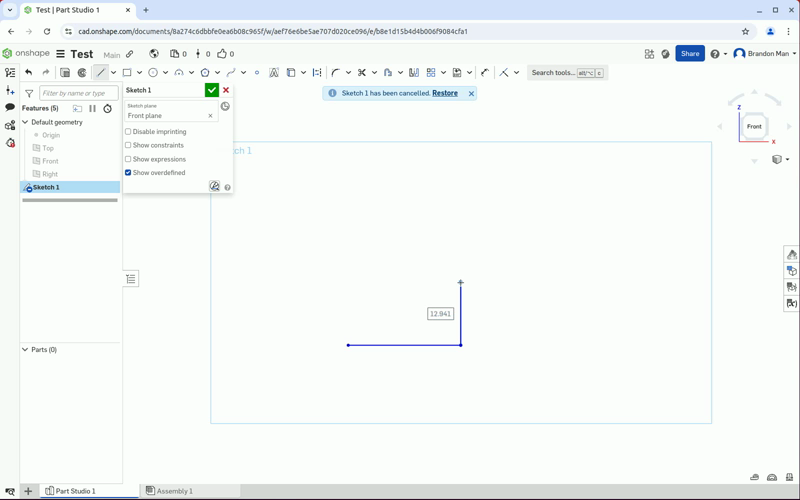
mouse_move(348, 282)
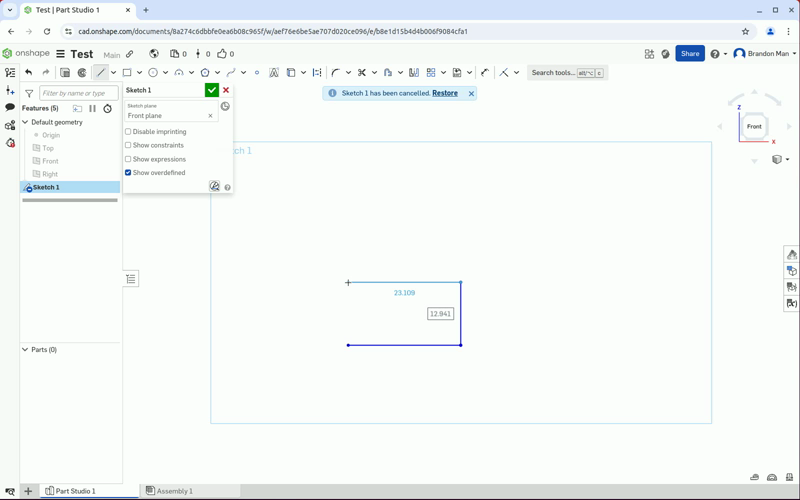
click(348, 282)
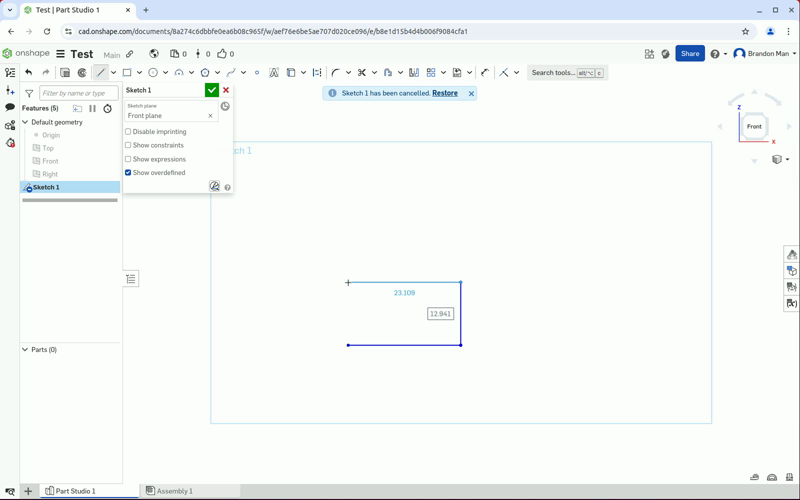
key_up(shift)
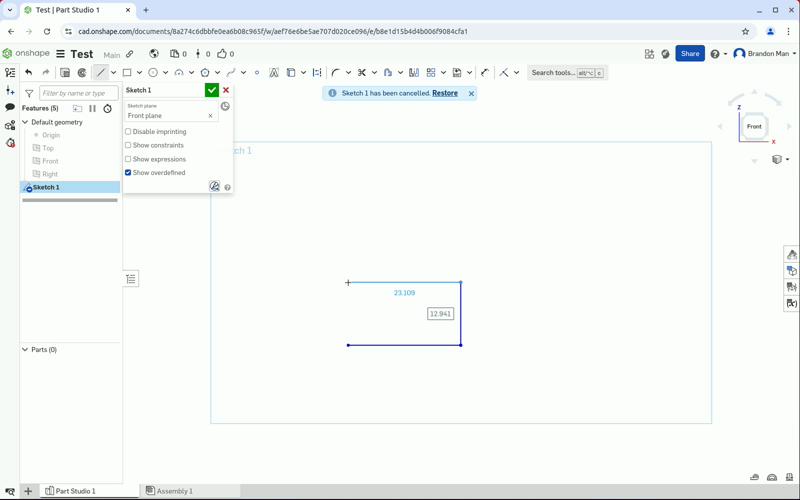
key_down(shift)
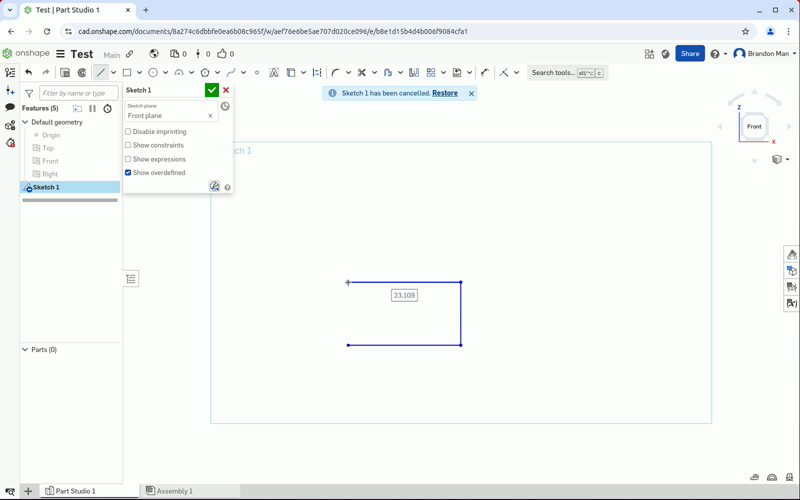
mouse_move(348, 345)
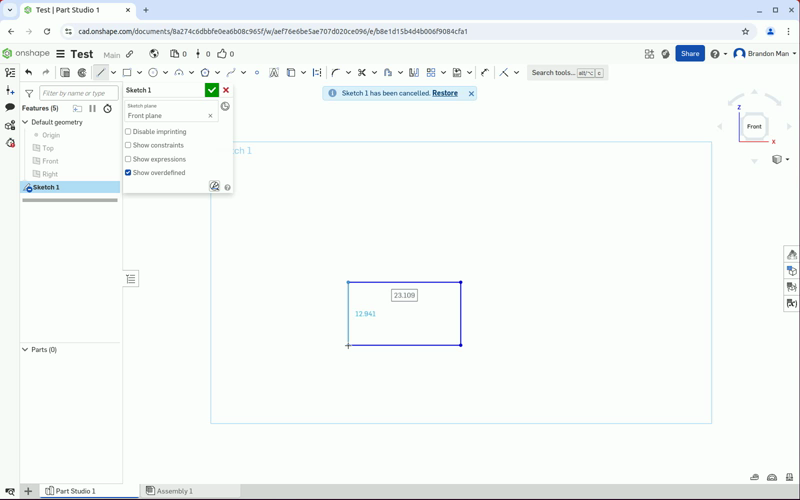
key_up(shift)
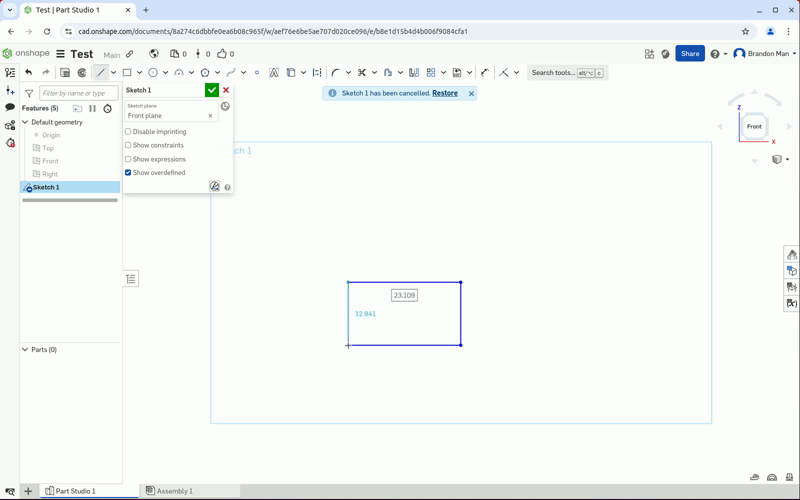
click(348, 345)
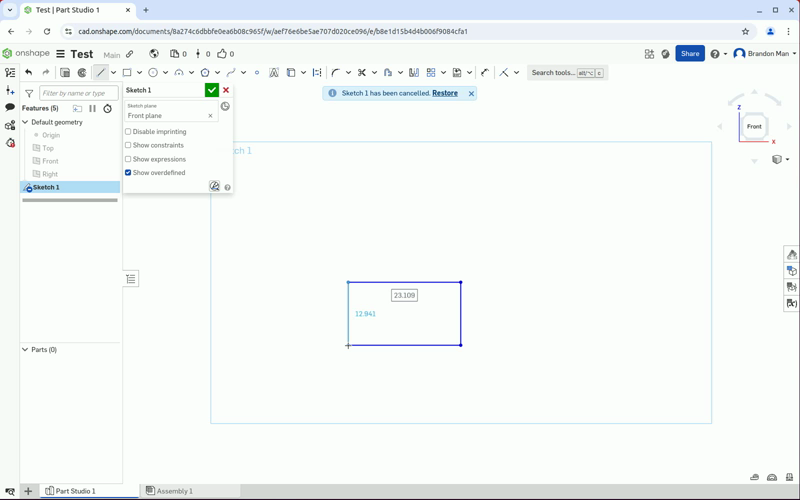
key(esc)
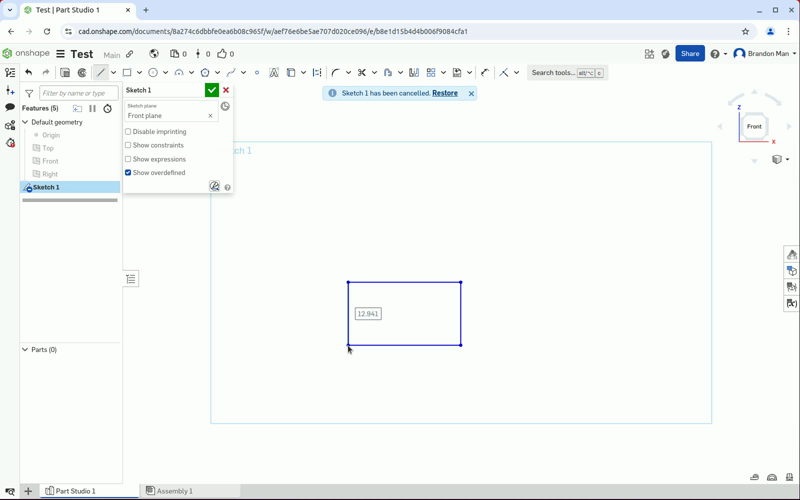
mouse_move(411, 331)
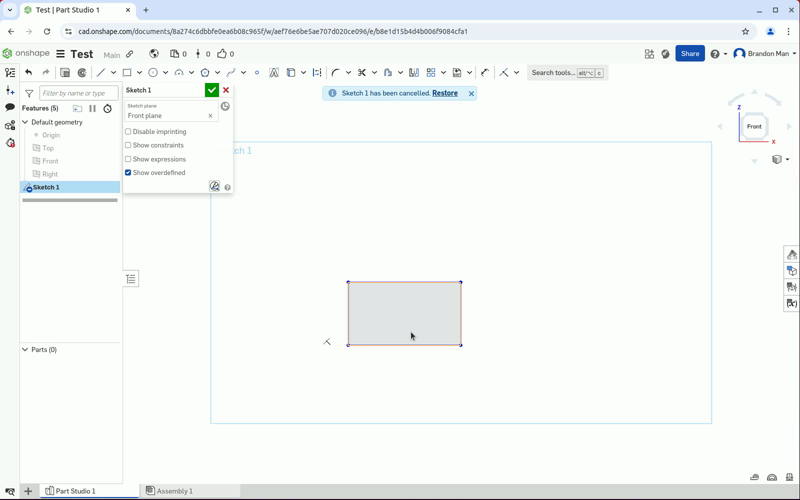
click(411, 331)
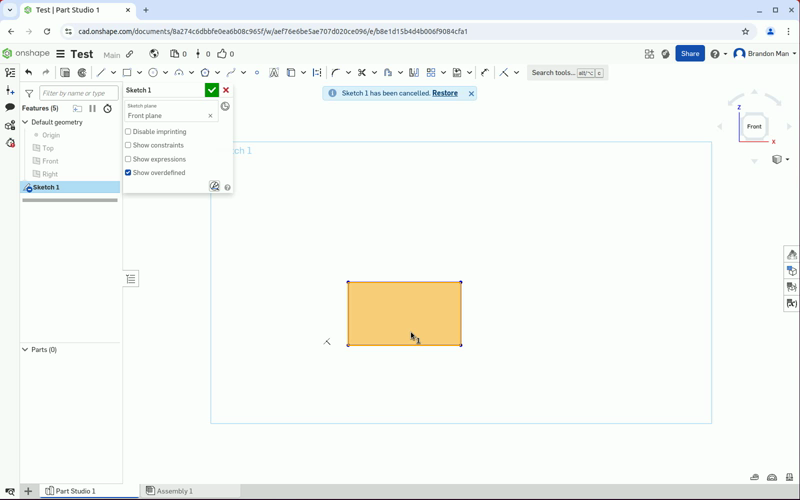
mouse_move(73, 352)
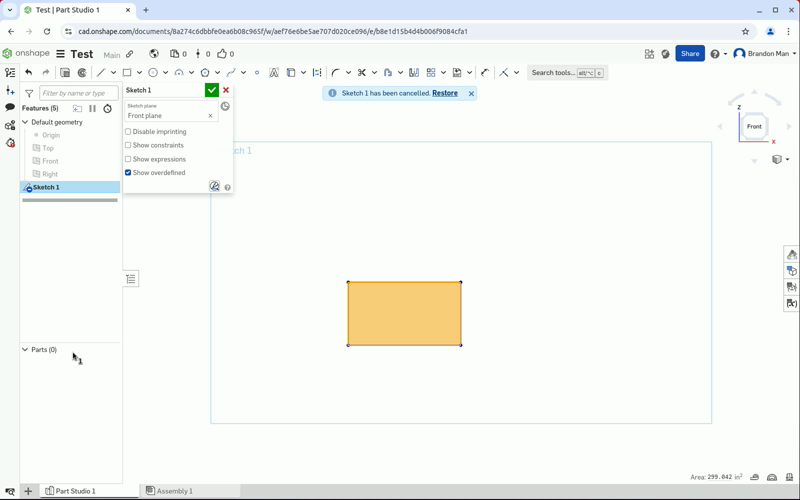
key(shift+y)
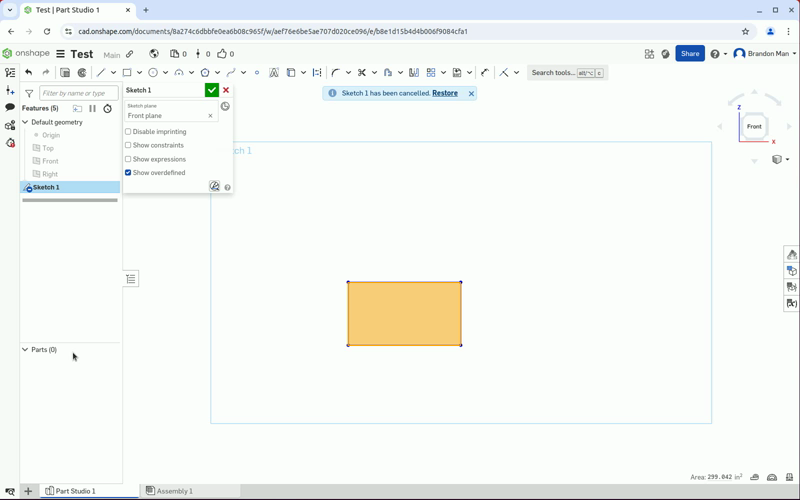
key(shift+e)
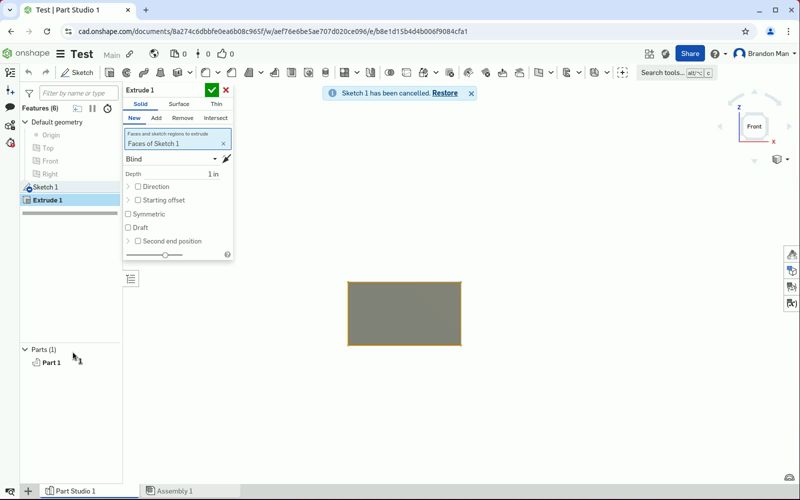
mouse_move(143, 106)
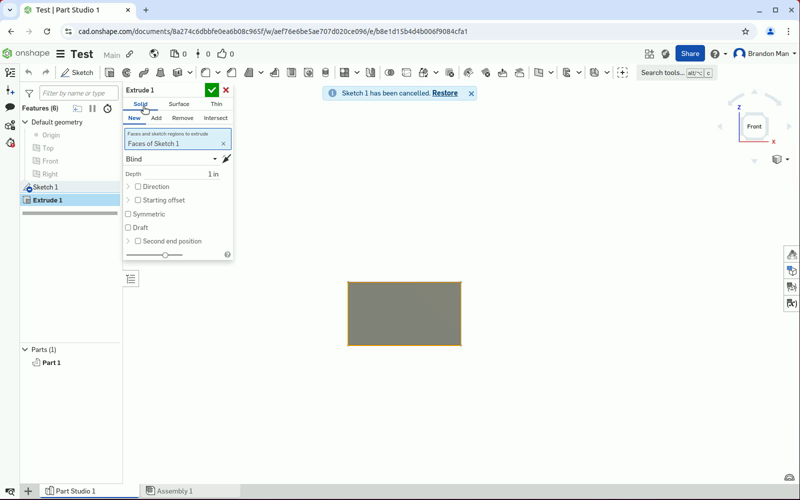
click(143, 106)
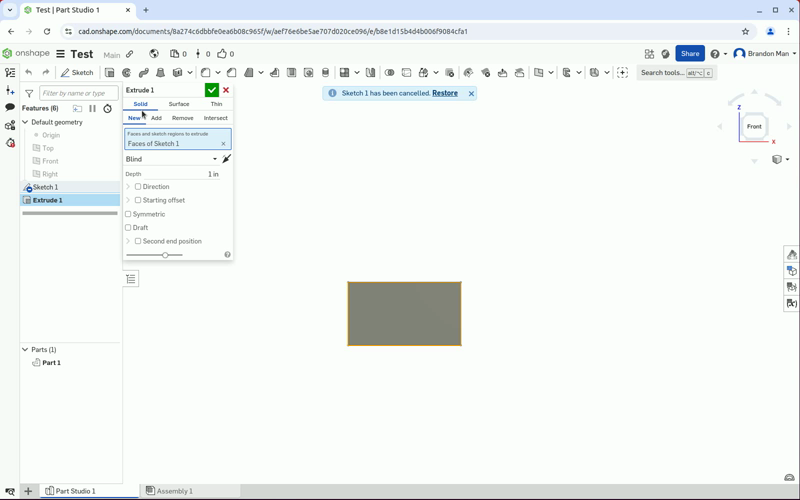
mouse_move(137, 120)
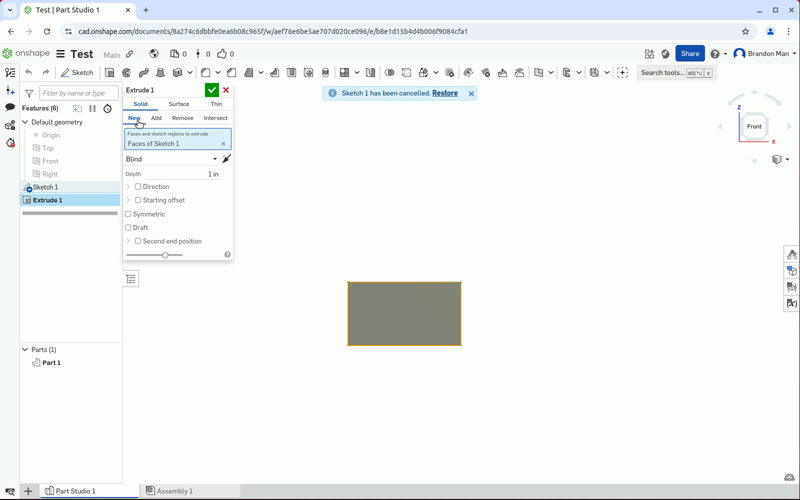
click(137, 120)
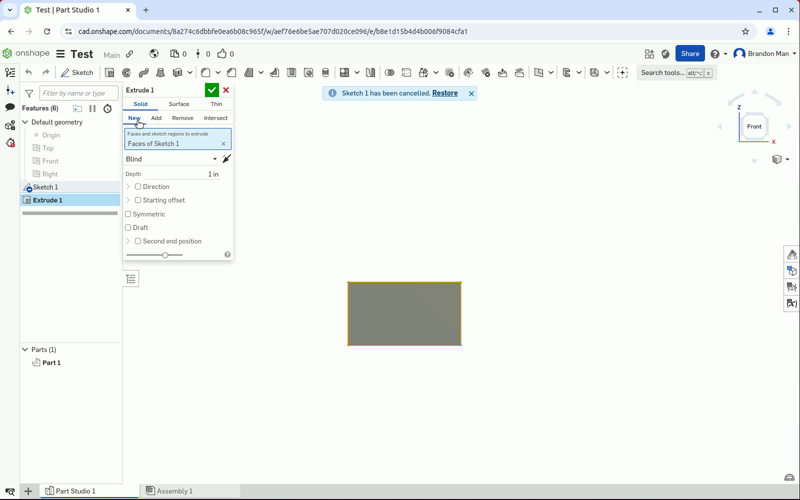
key(tab, 4)
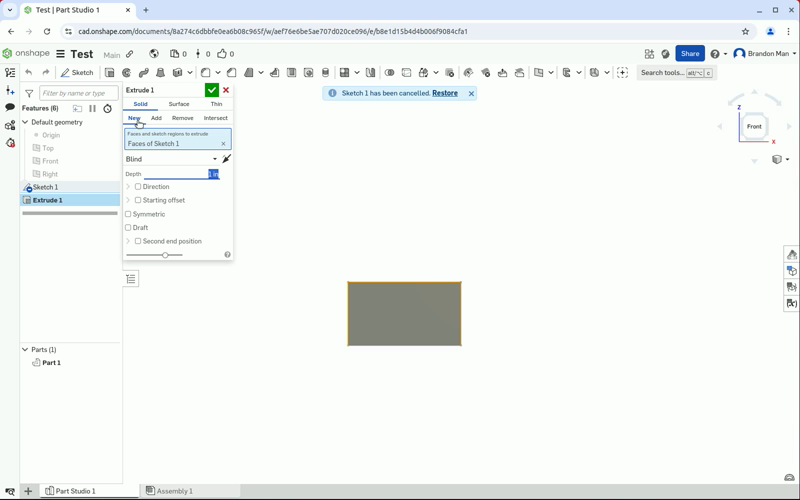
text(15.405)
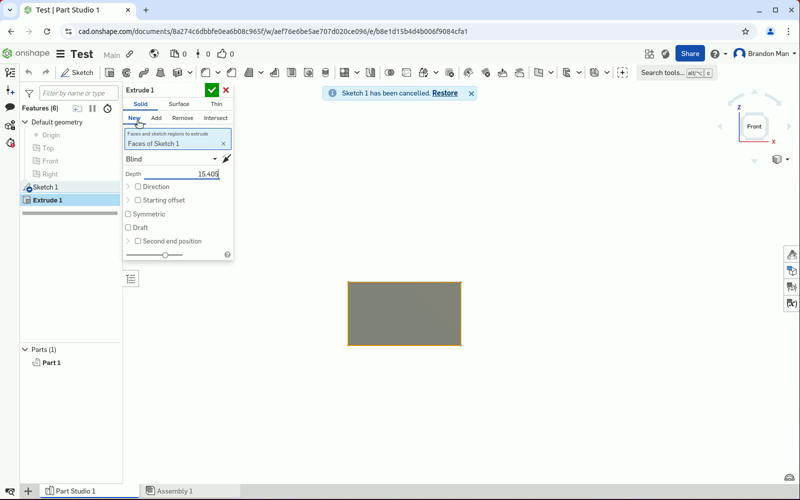
key(enter)
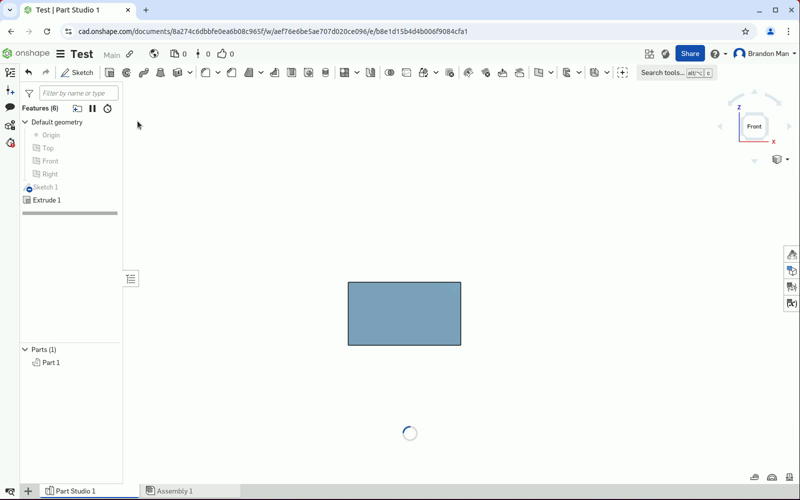
key(shift+h)
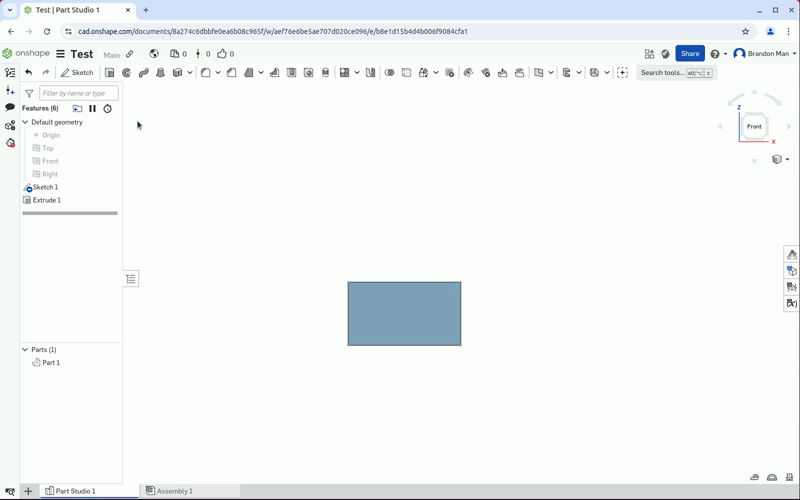
key(shift+h)
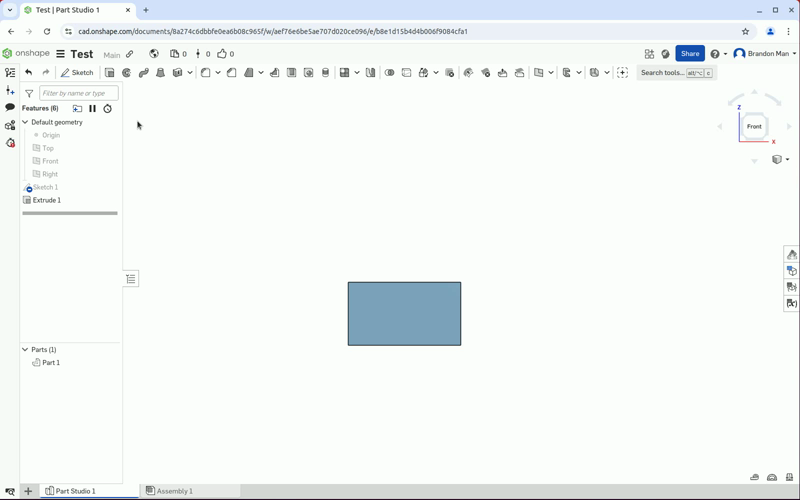
mouse_move(73, 189)
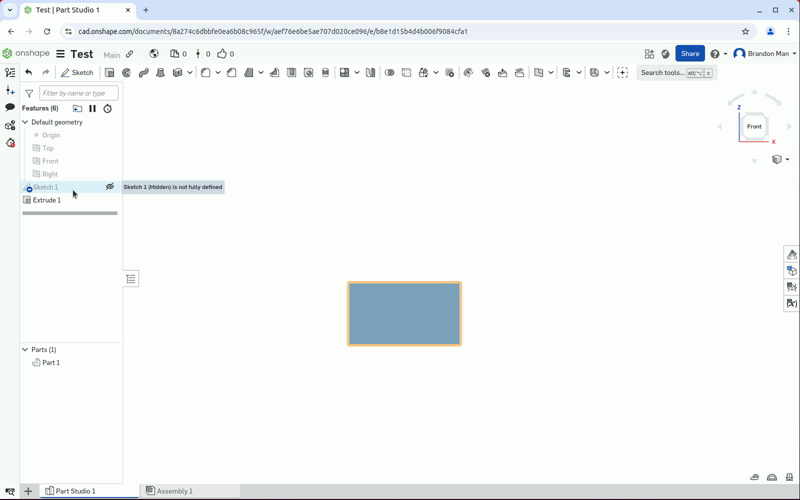
click(73, 189)
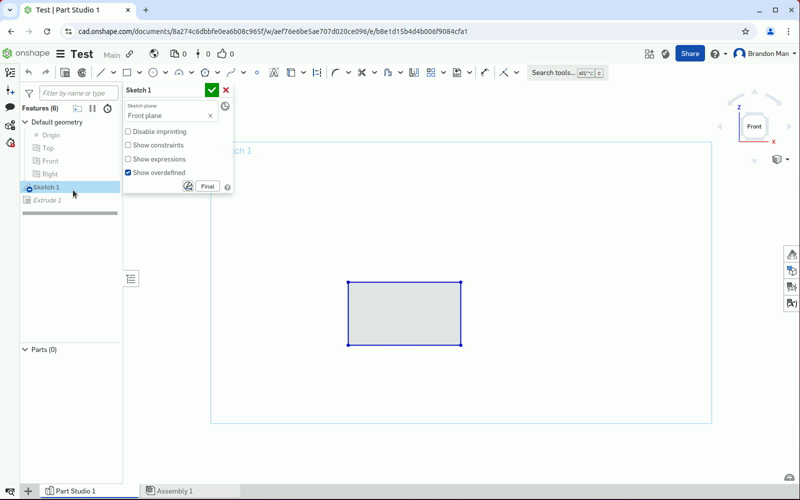
mouse_move(229, 92)
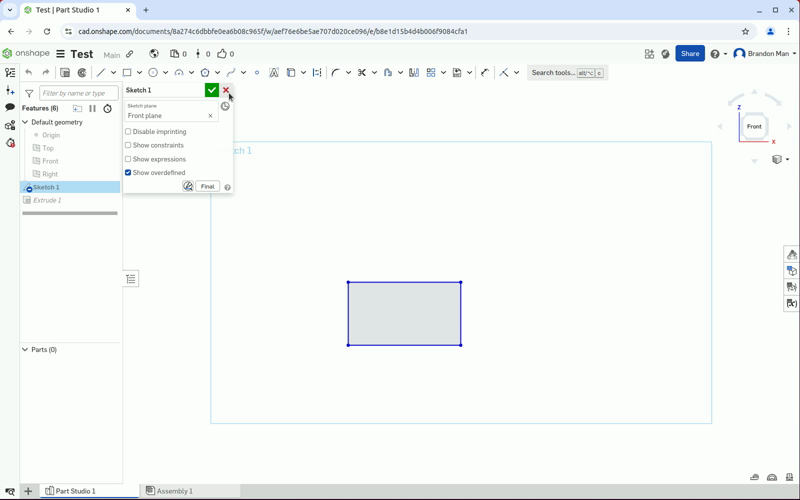
click(229, 92)
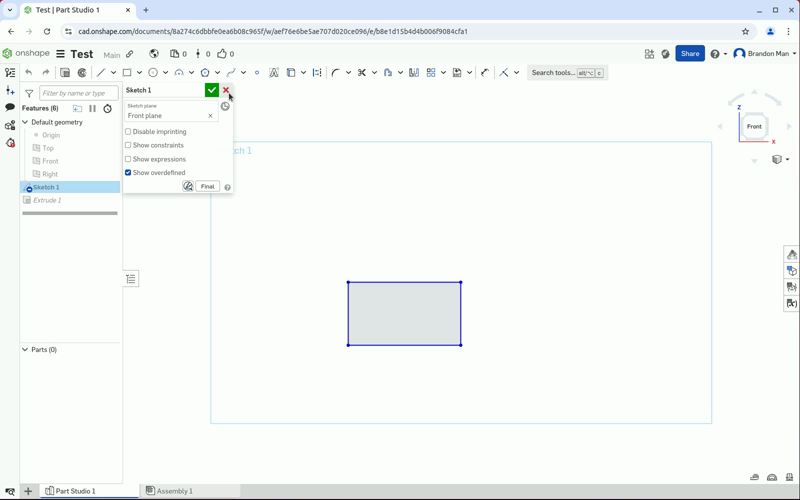
key(shift+s)
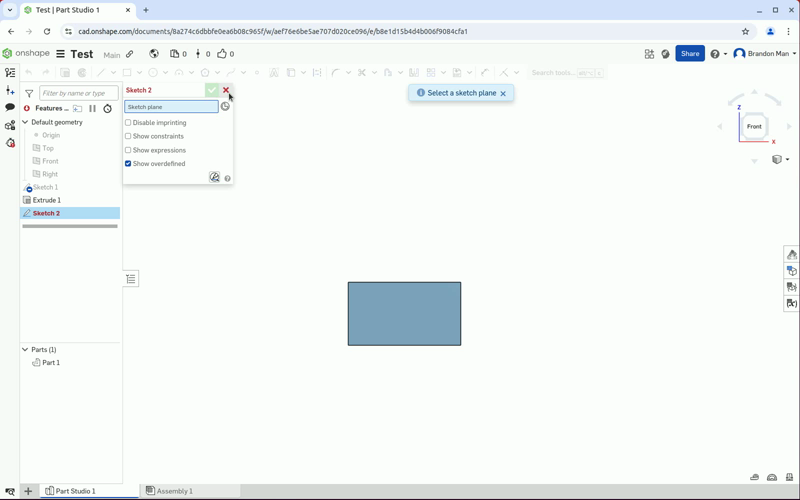
mouse_move(73, 163)
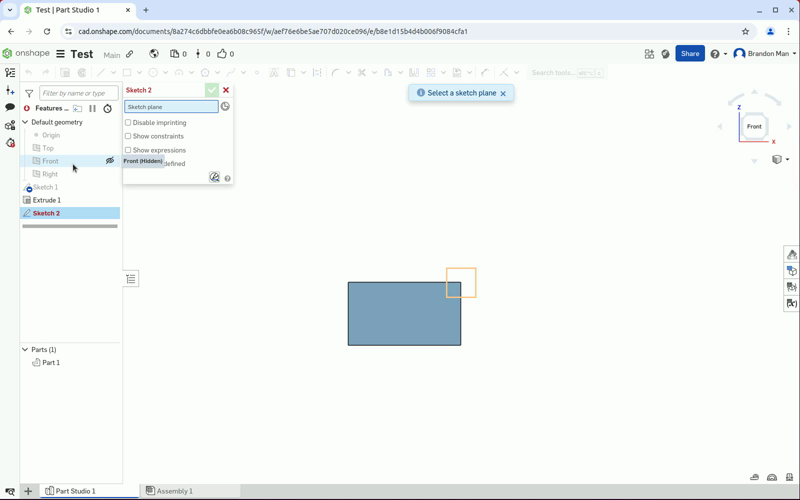
click(73, 163)
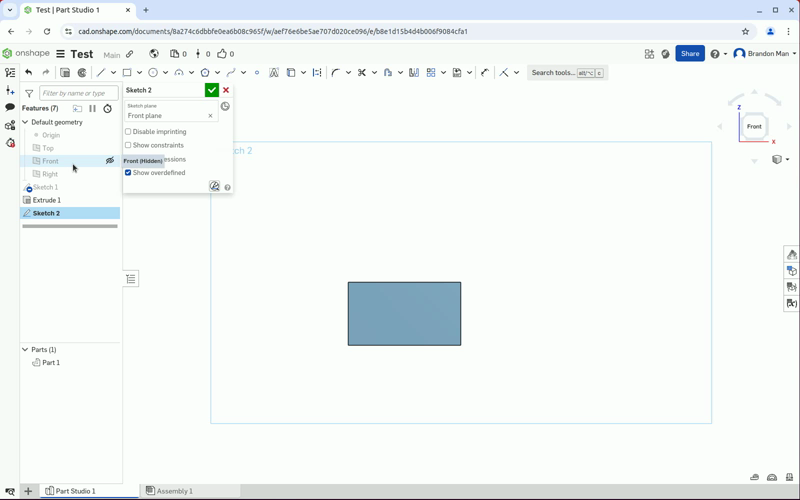
mouse_move(73, 352)
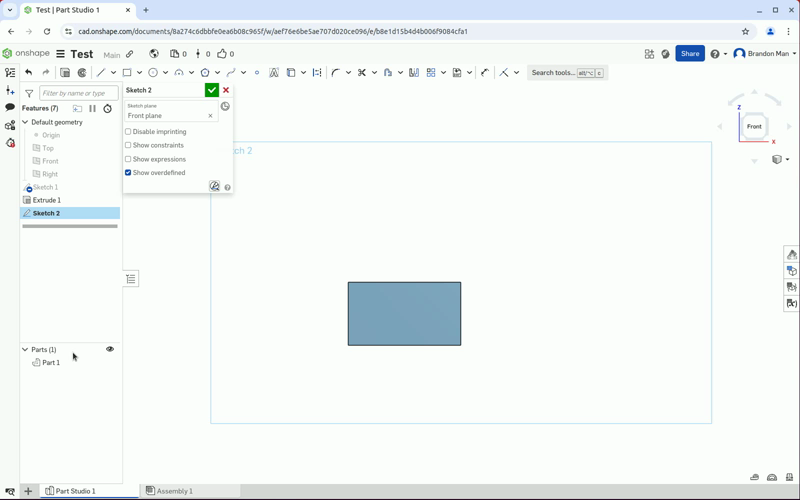
key(y)
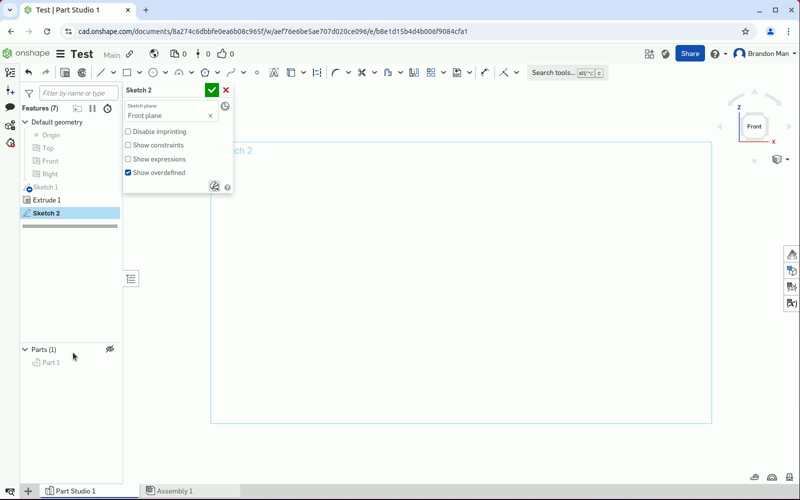
key(l)
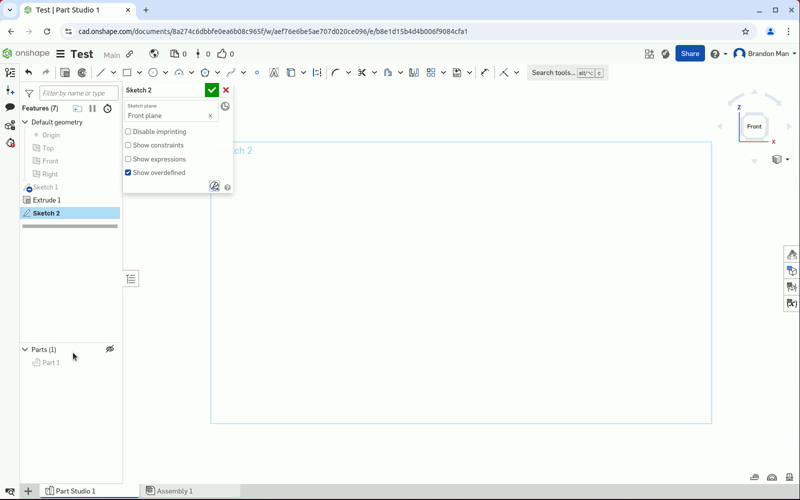
key_down(shift)
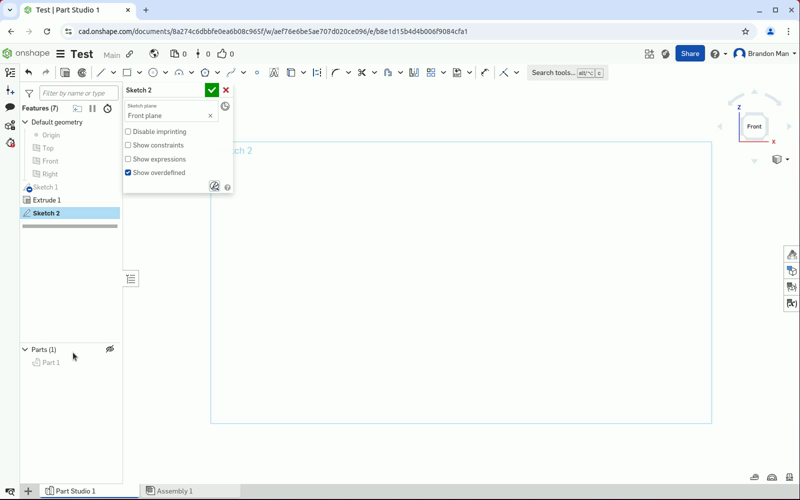
mouse_move(424, 282)
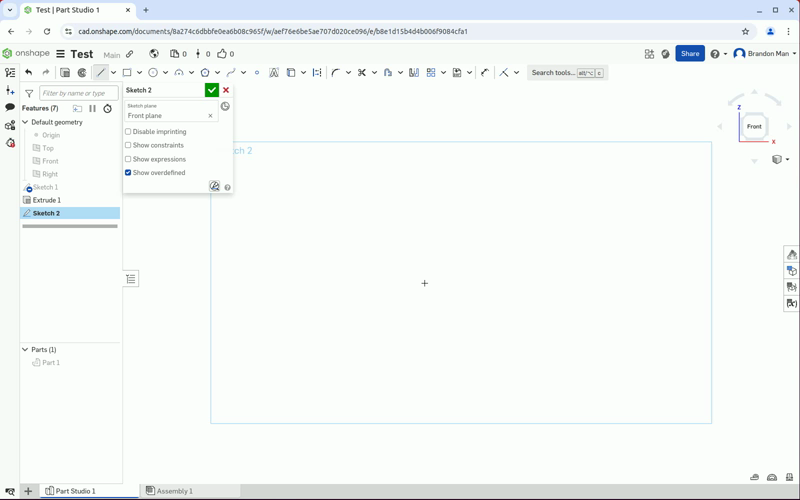
click(424, 282)
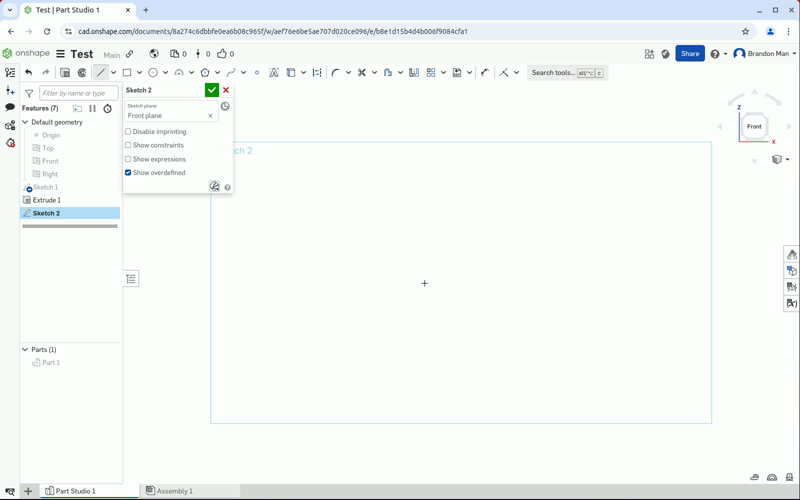
key_up(shift)
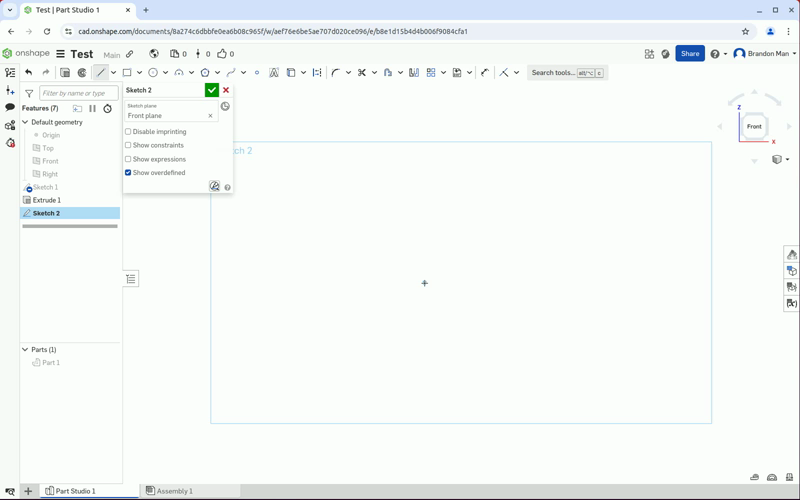
key_down(shift)
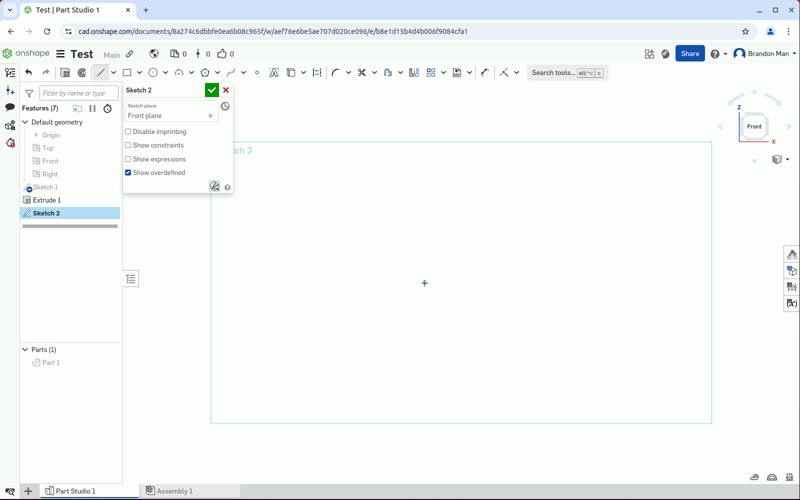
mouse_move(454, 282)
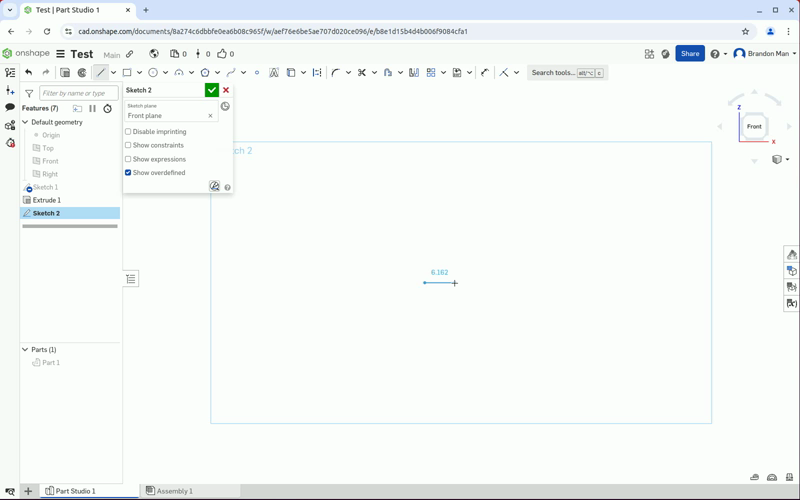
mouse_move(461, 321)
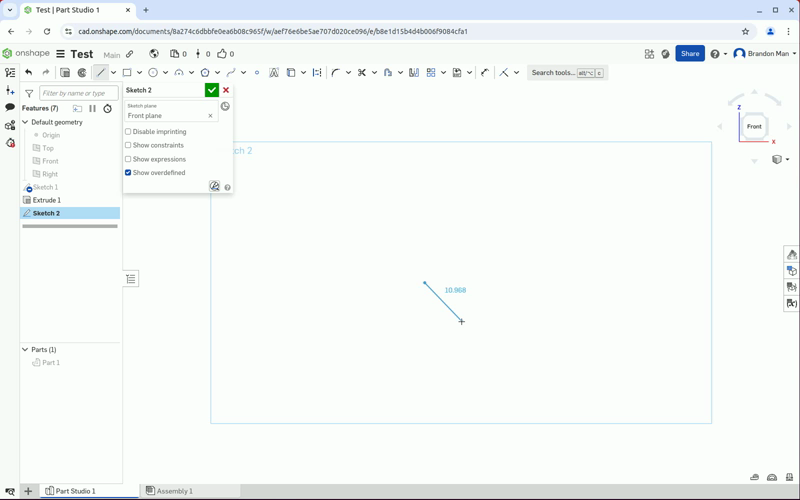
click(461, 321)
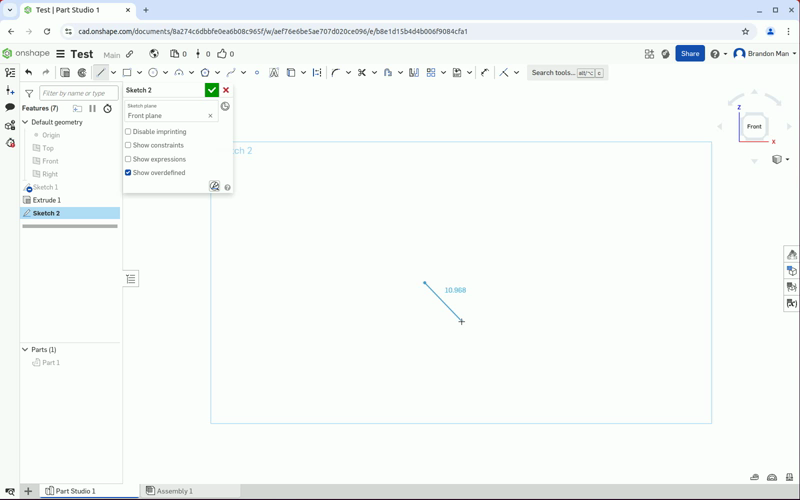
key_up(shift)
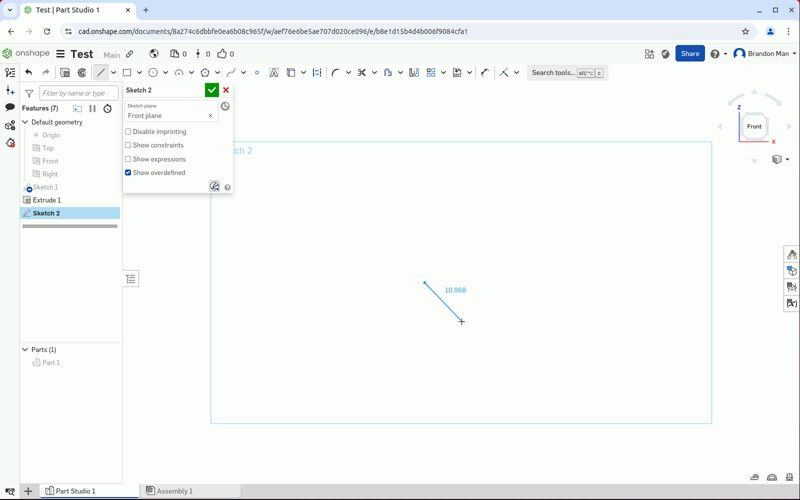
key_down(shift)
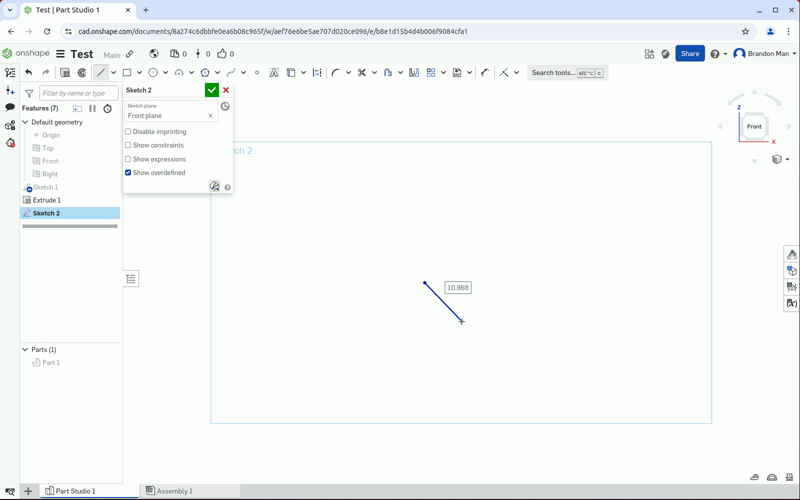
mouse_move(492, 321)
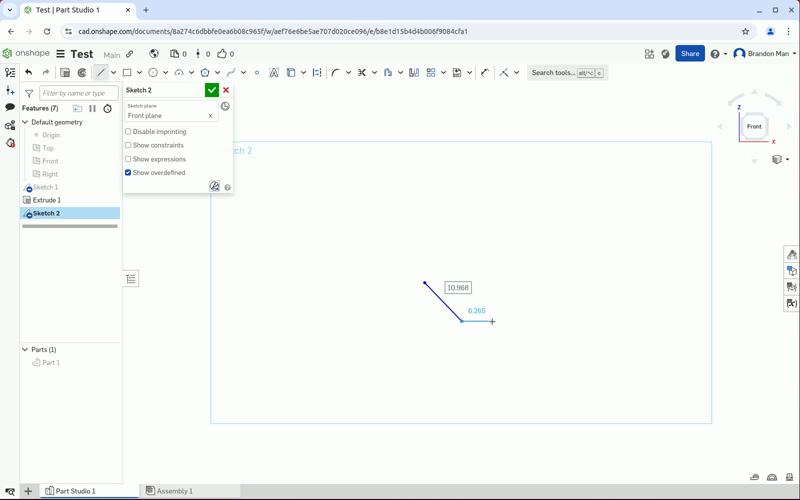
mouse_move(461, 282)
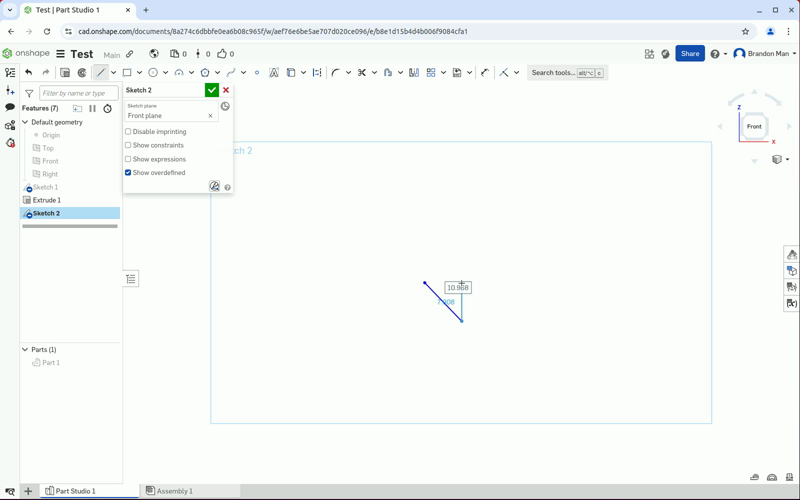
click(461, 282)
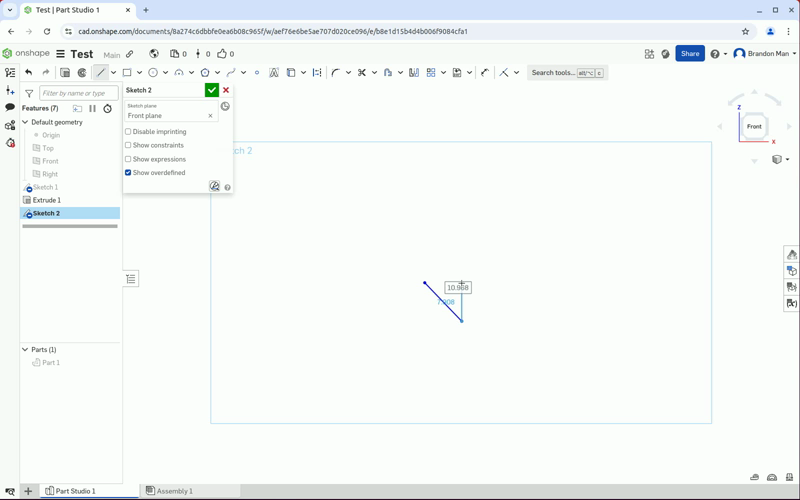
key_up(shift)
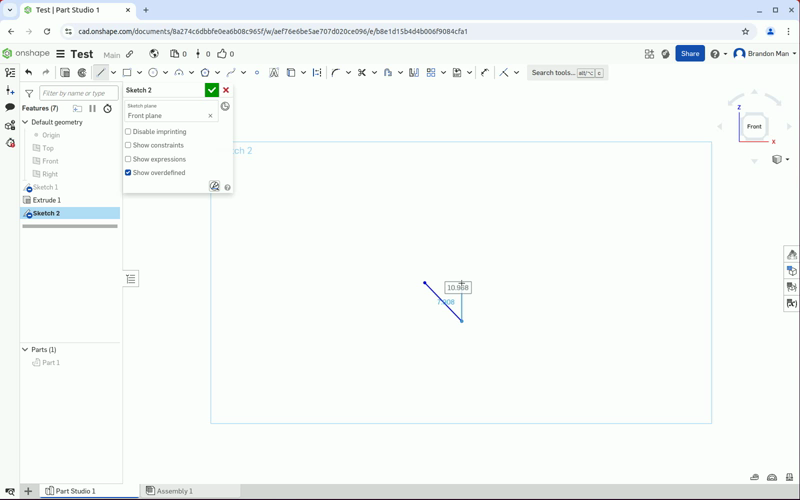
mouse_move(492, 282)
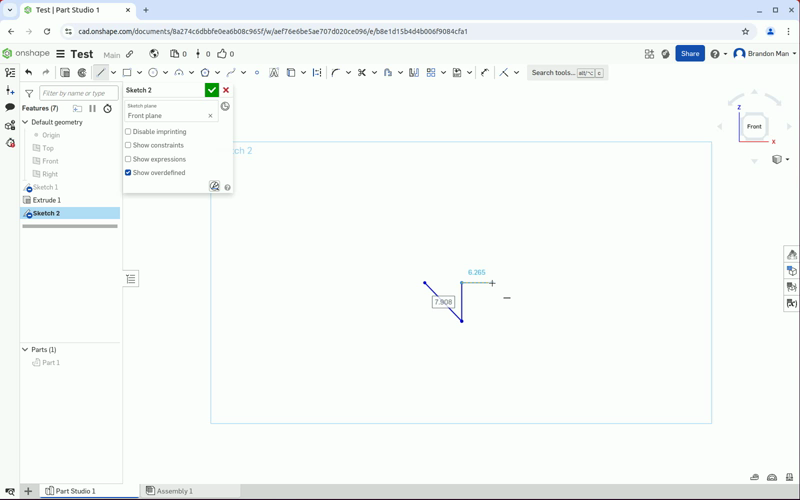
key_down(shift)
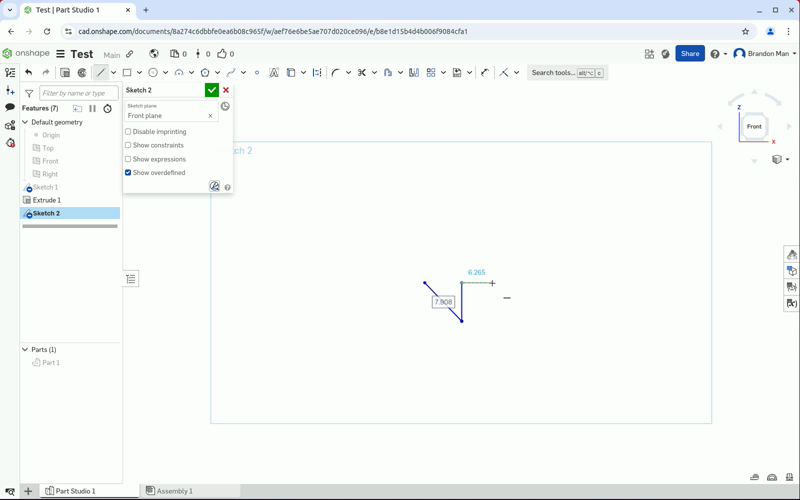
mouse_move(424, 282)
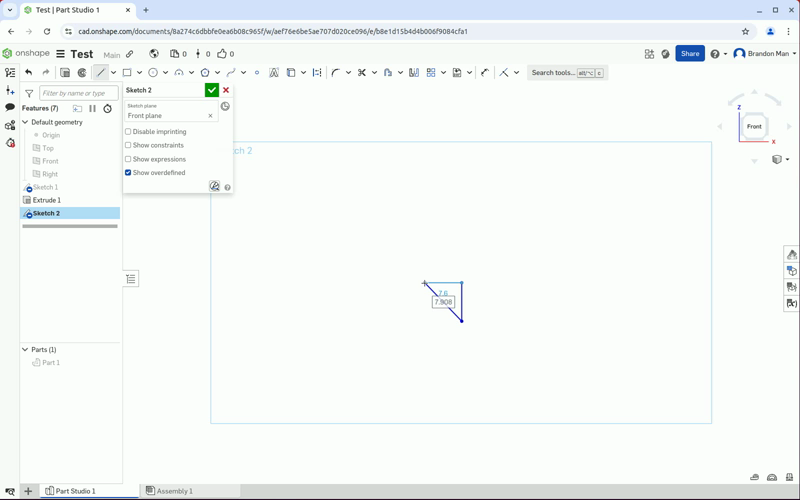
key_up(shift)
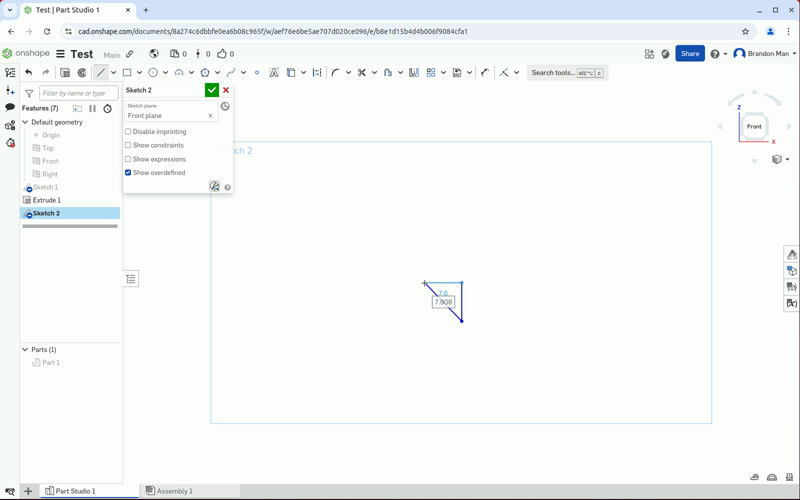
click(424, 282)
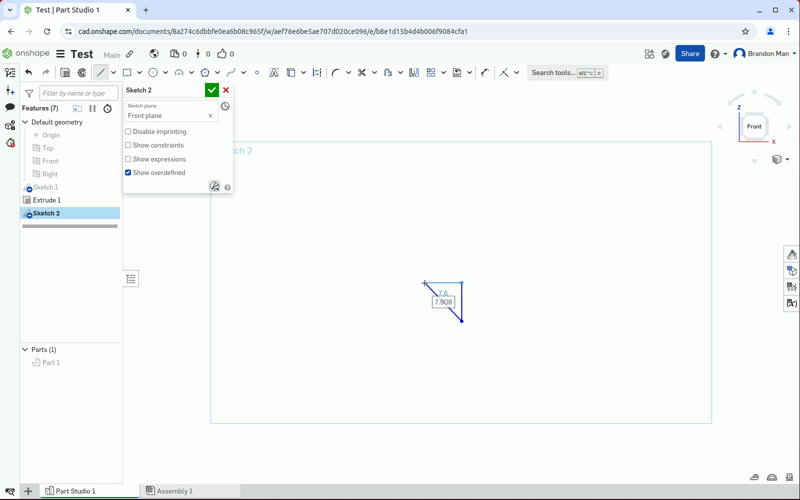
key(esc)
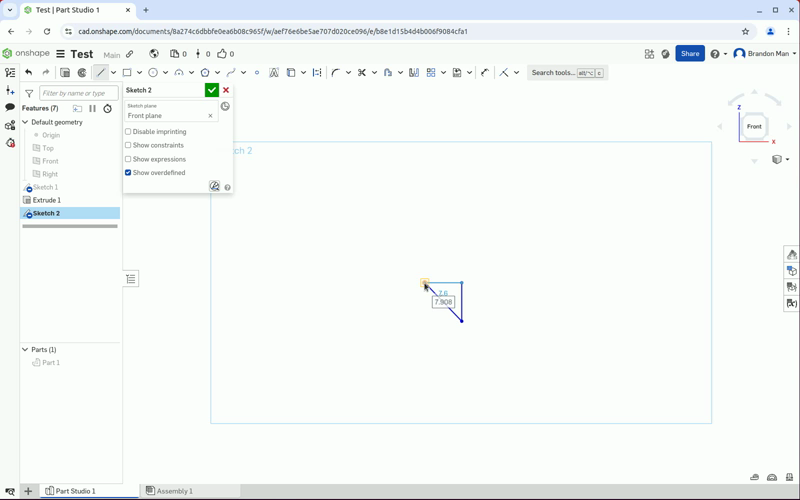
mouse_move(458, 310)
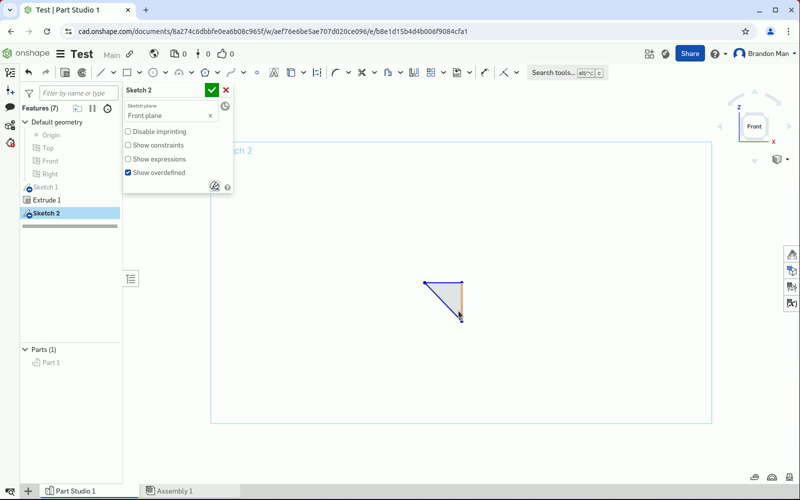
scroll(6)
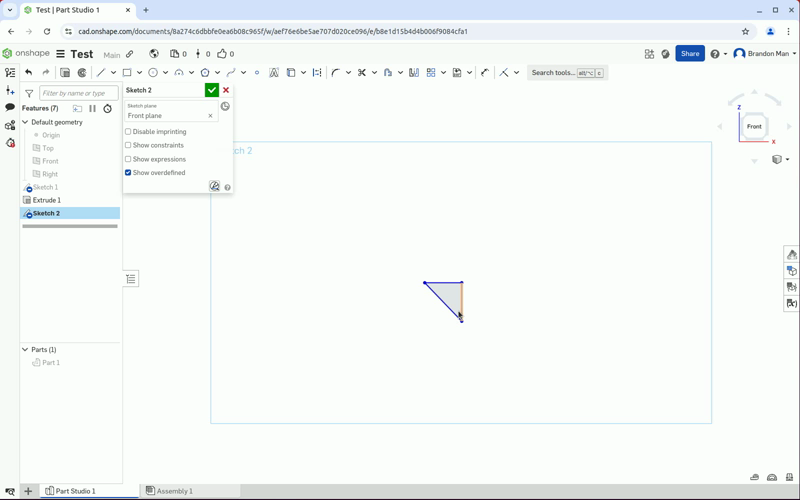
scroll(6)
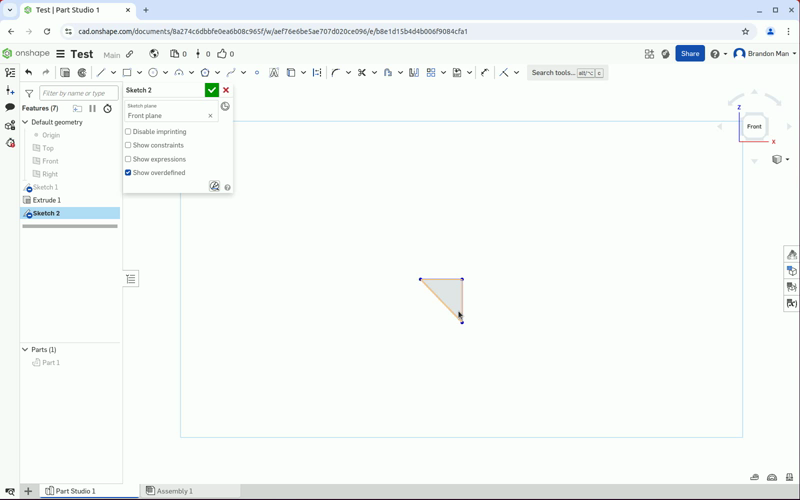
scroll(6)
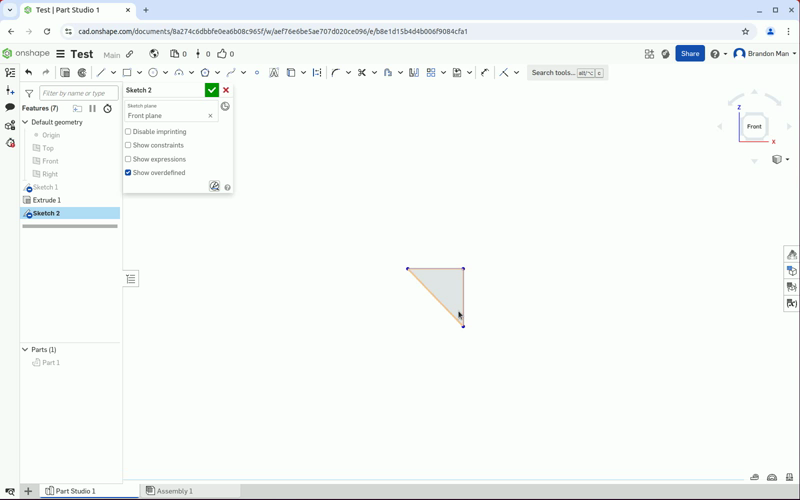
scroll(6)
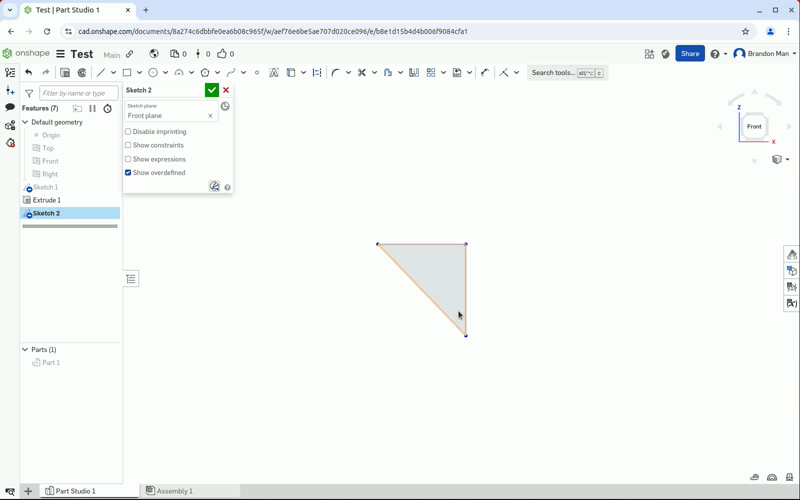
scroll(6)
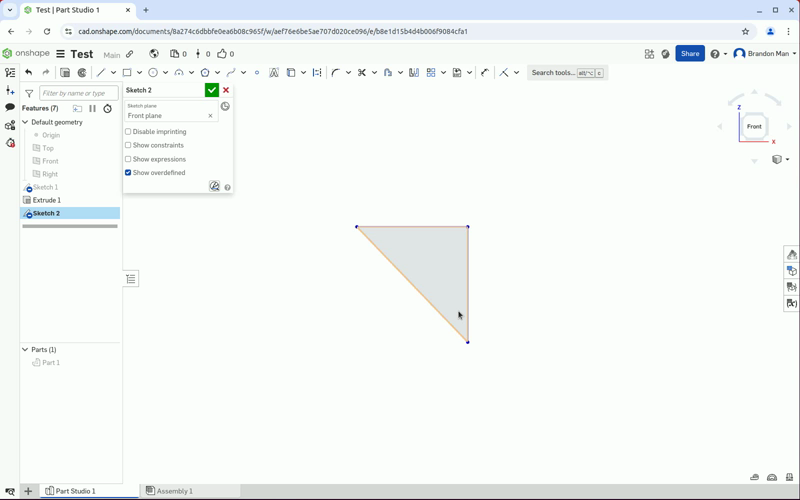
scroll(6)
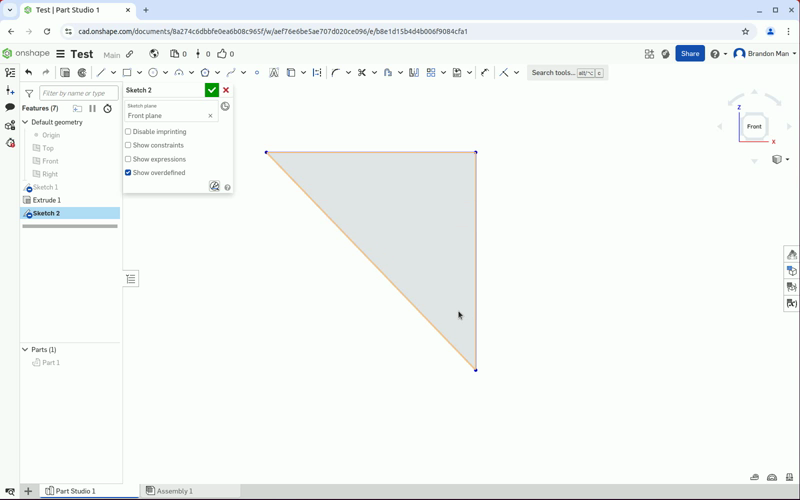
scroll(6)
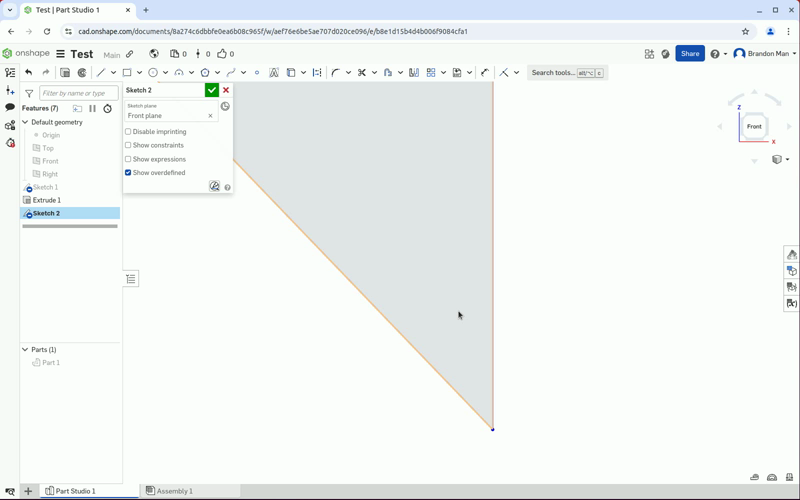
click(458, 310)
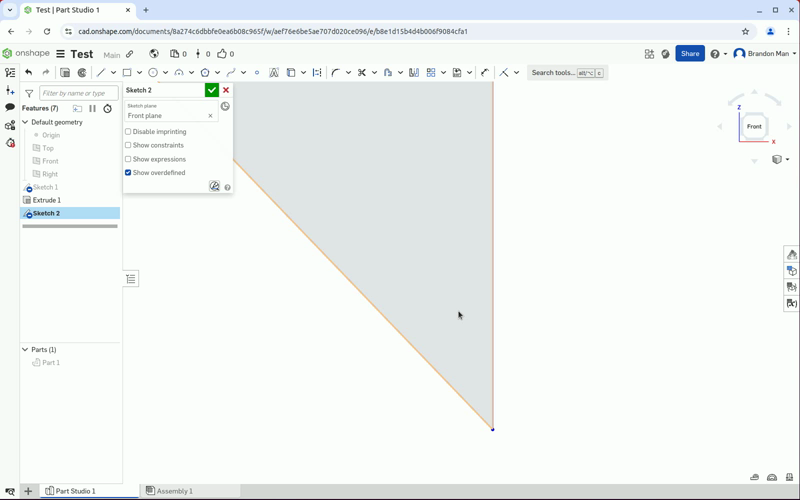
scroll(-6)
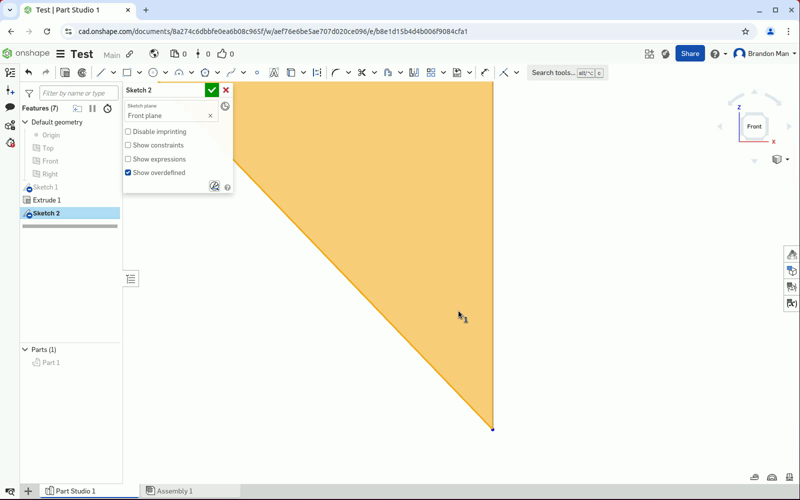
scroll(-6)
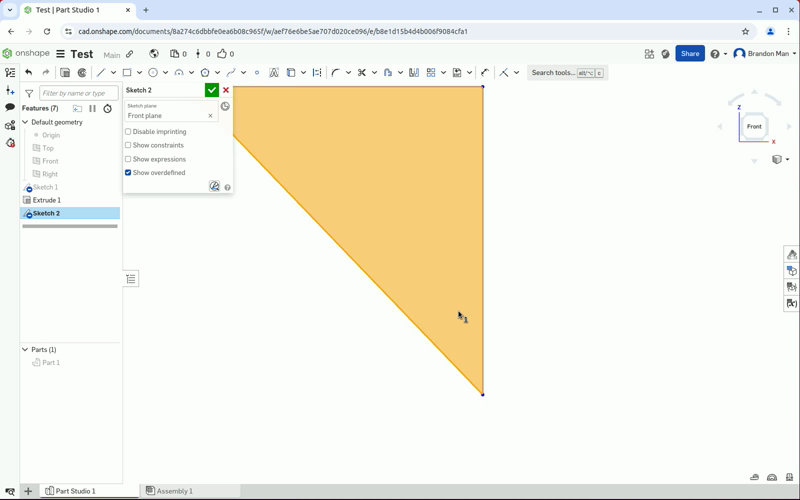
scroll(-6)
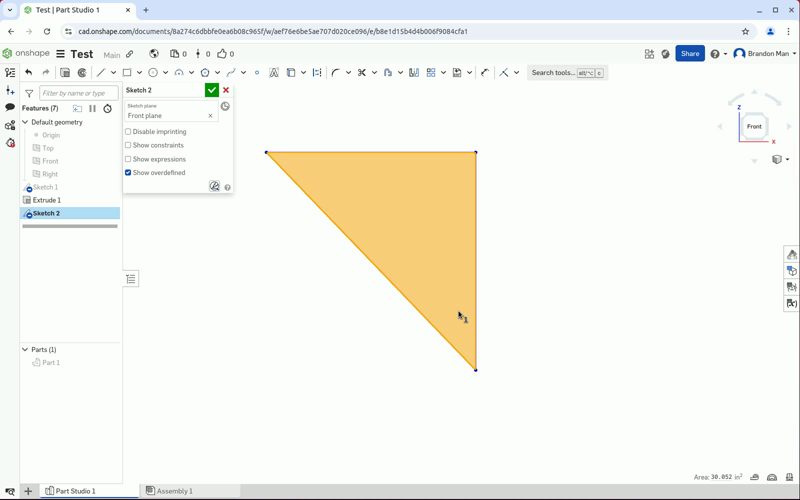
scroll(-6)
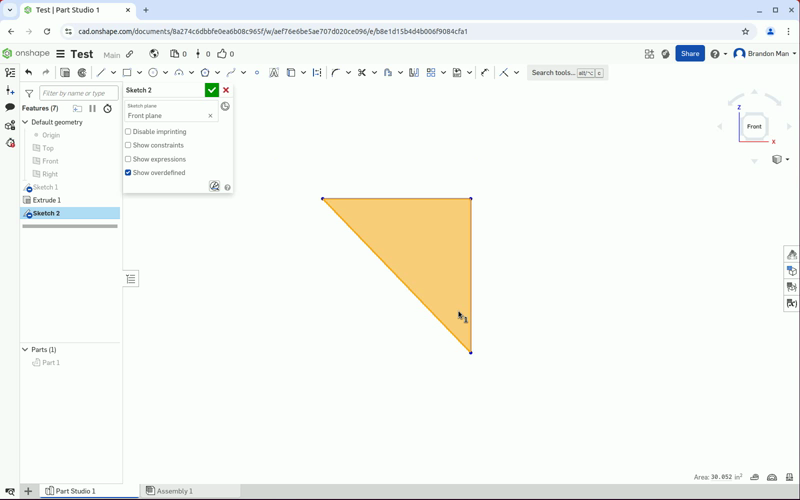
scroll(-6)
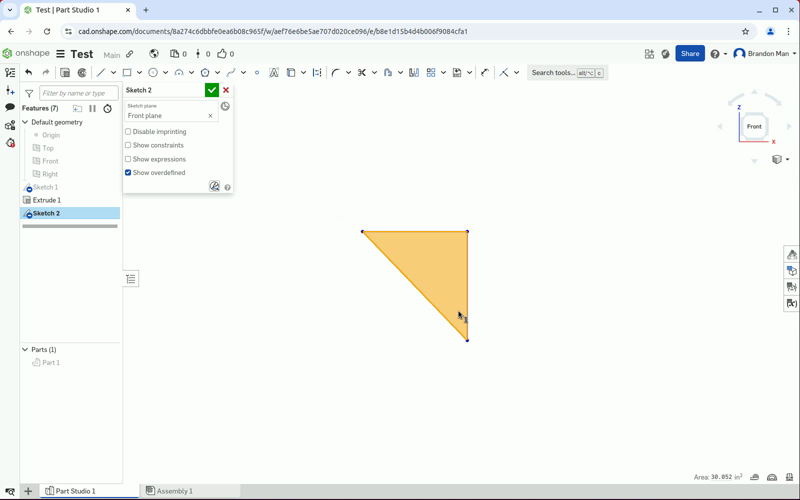
scroll(-6)
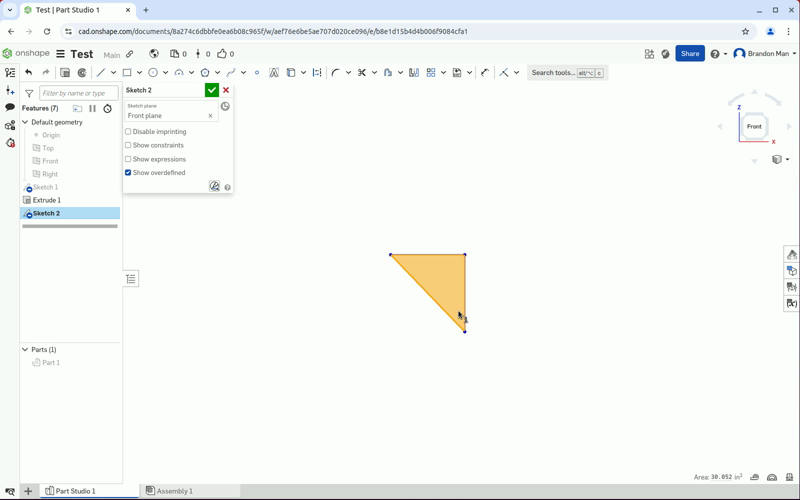
scroll(-6)
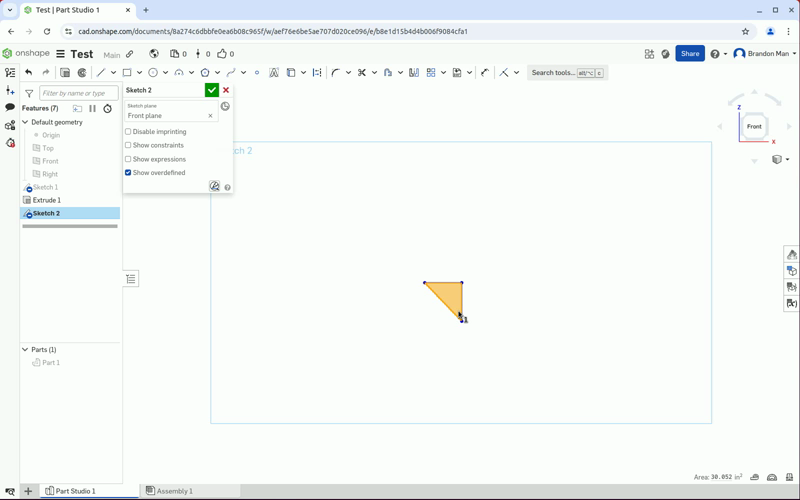
mouse_move(73, 352)
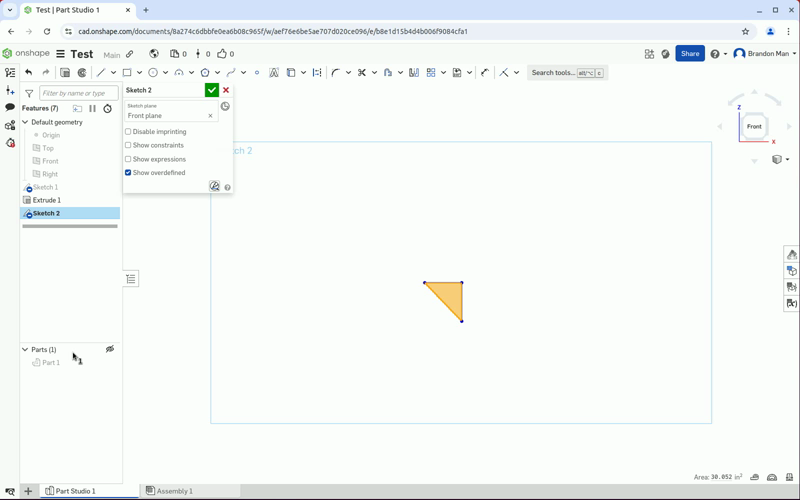
key(shift+y)
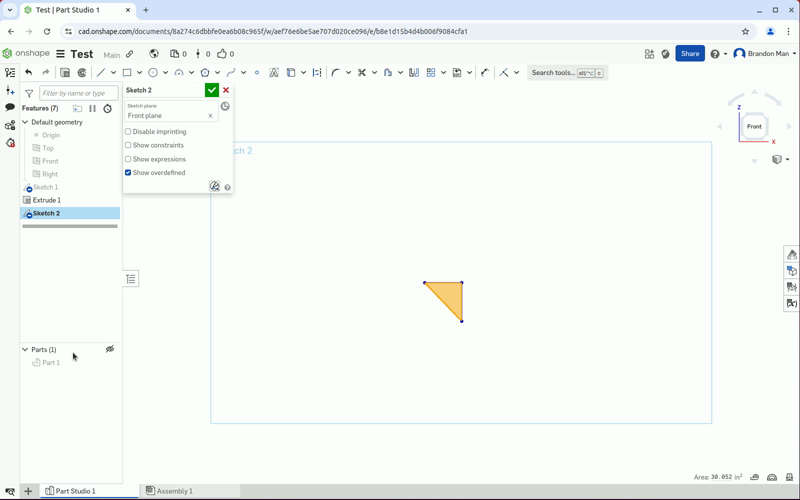
key(shift+e)
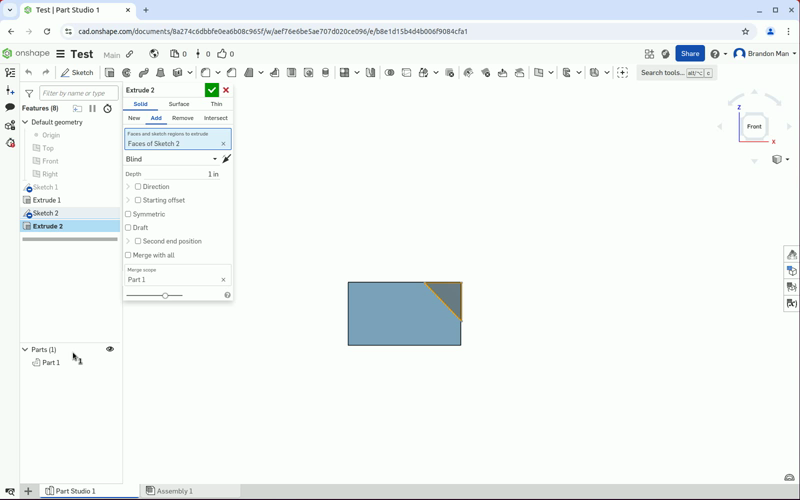
mouse_move(143, 106)
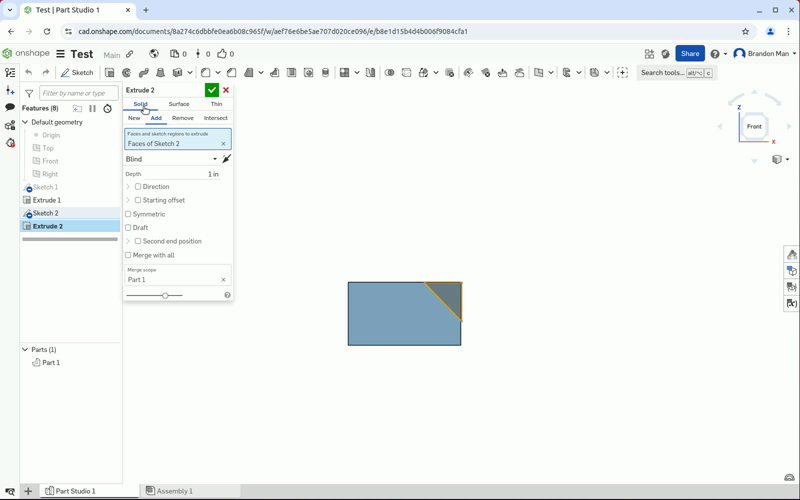
click(143, 106)
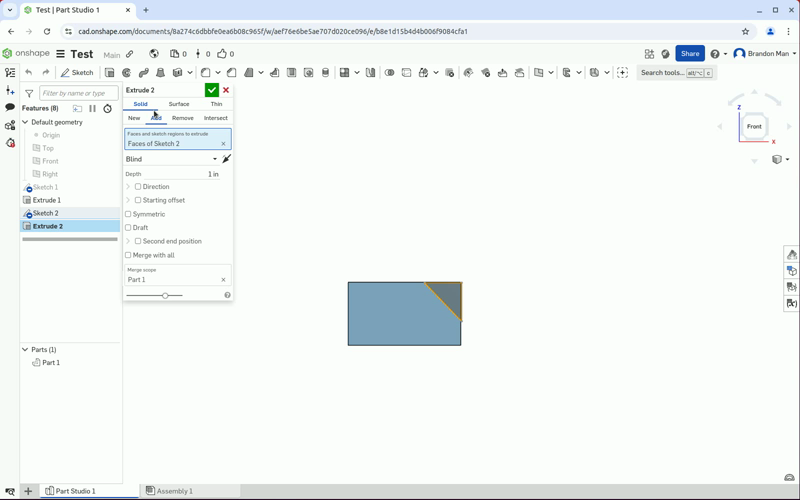
mouse_move(186, 120)
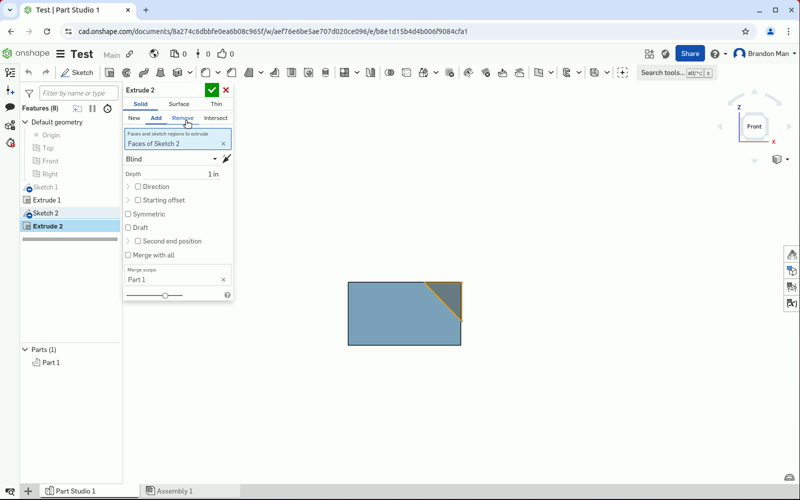
click(186, 120)
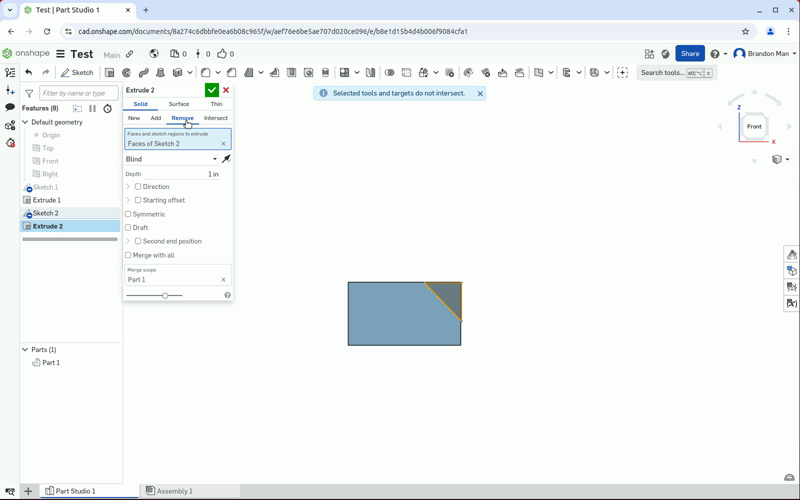
key(tab, 4)
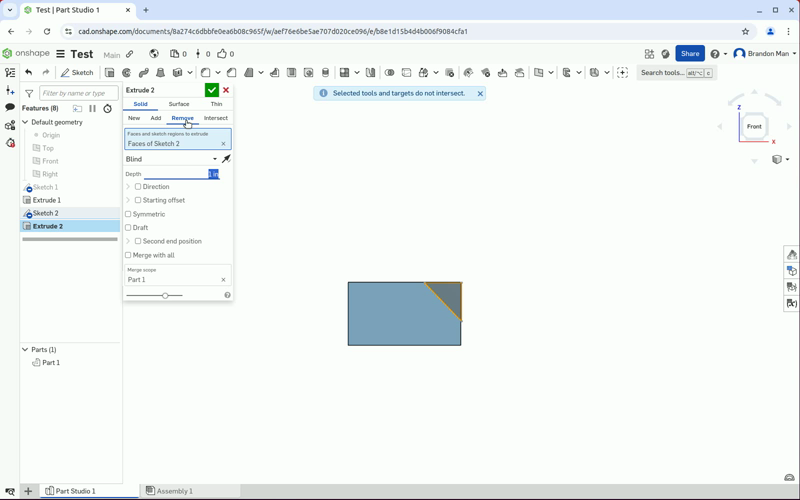
text(-16.128)
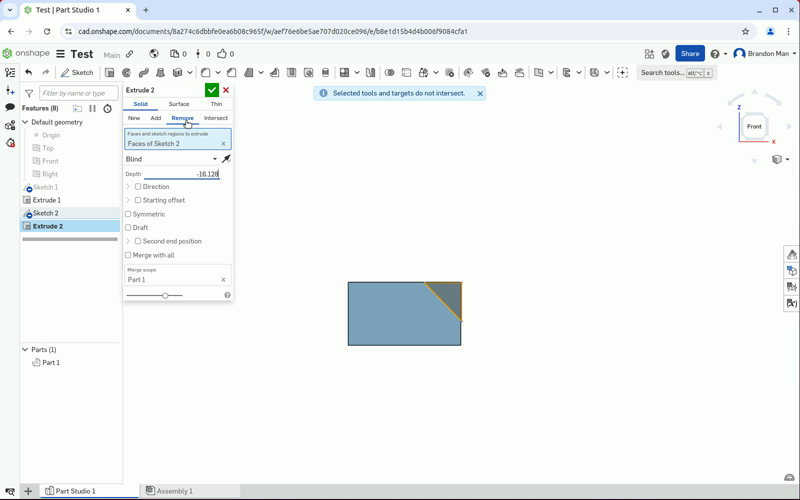
key(tab, 6)
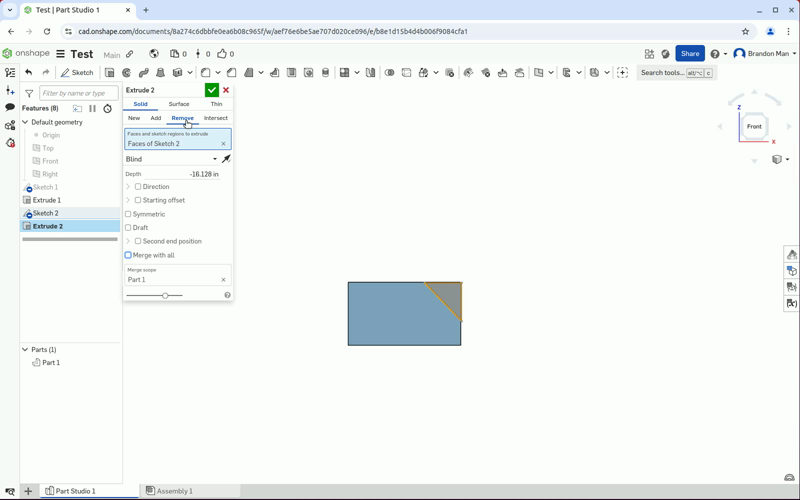
key(space)
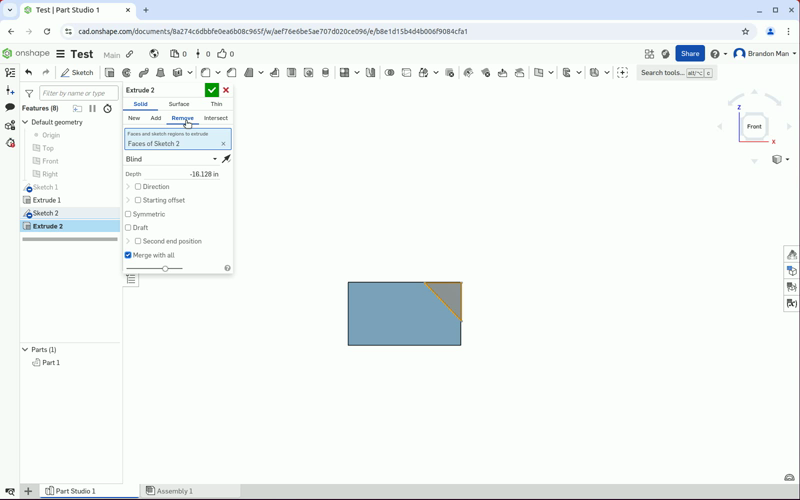
key(enter)
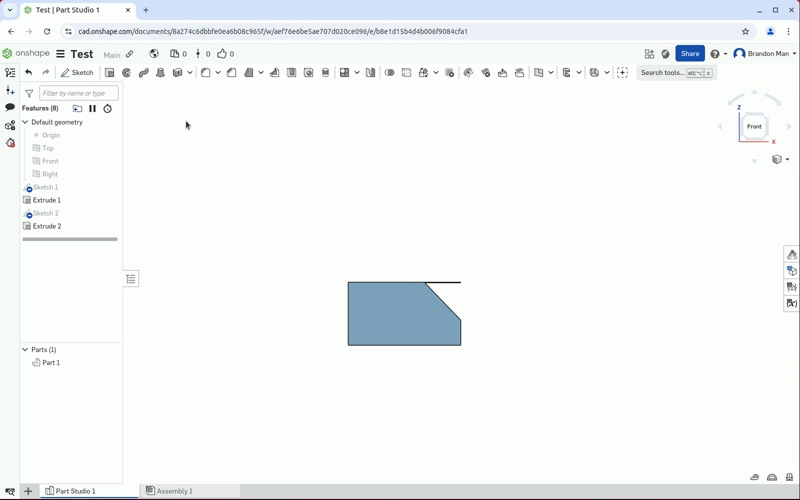
key(shift+h)
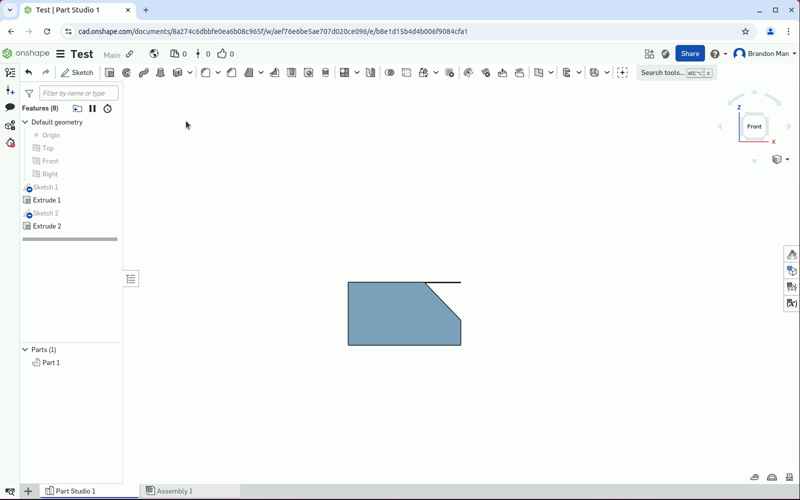
key(shift+h)
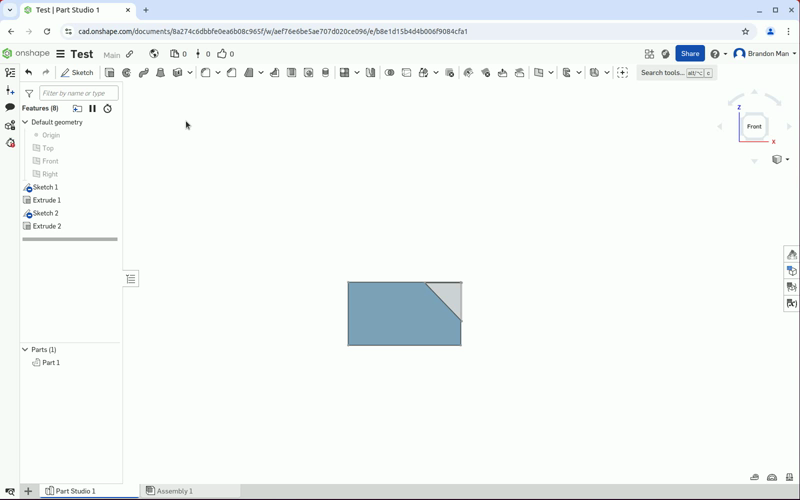
key(shift+7)
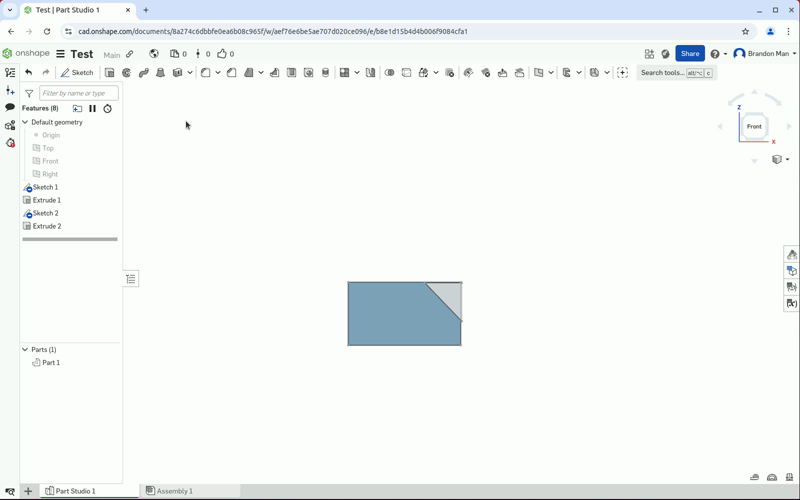
key(left, 2)
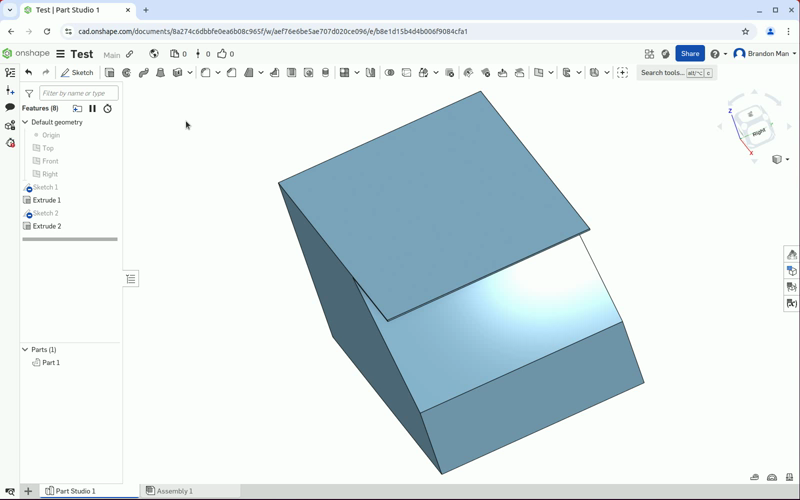
key(down, 2)
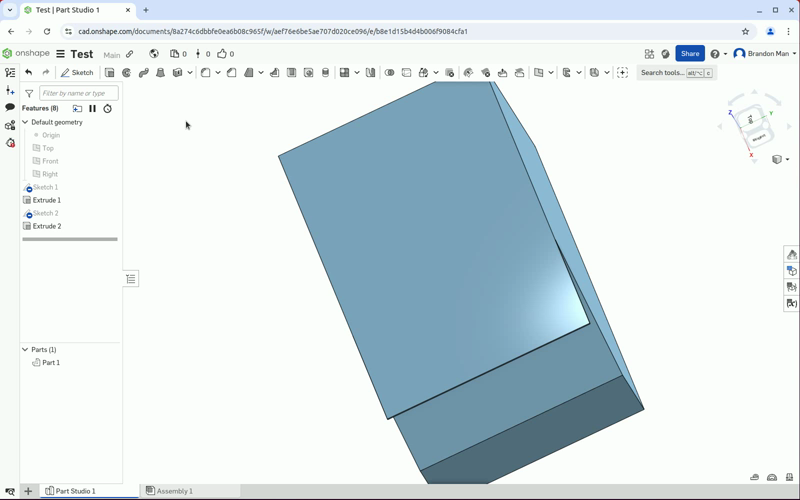
key(up, 2)
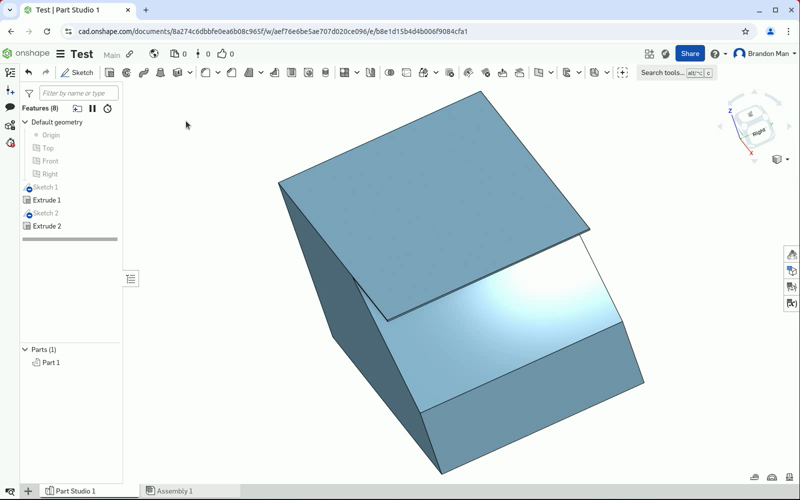
key(right, 2)
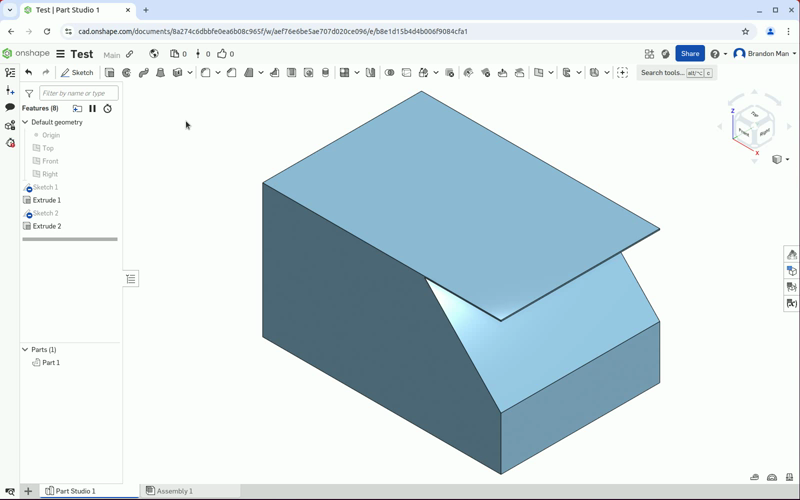
mouse_move(73, 189)
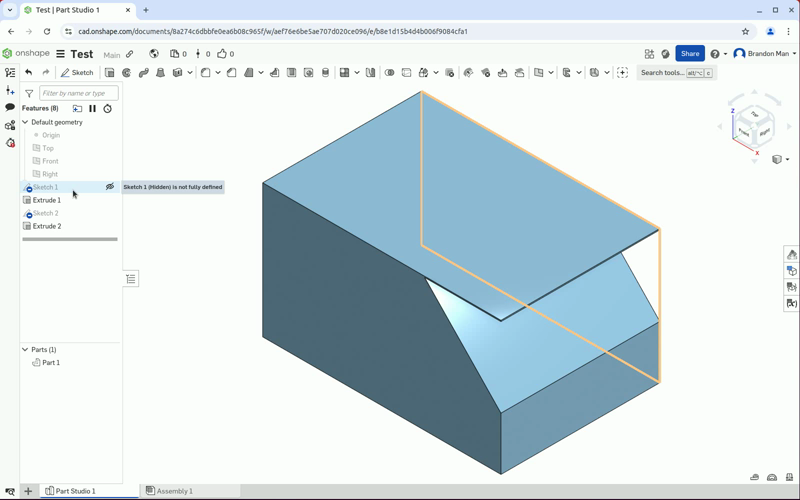
click(73, 189)